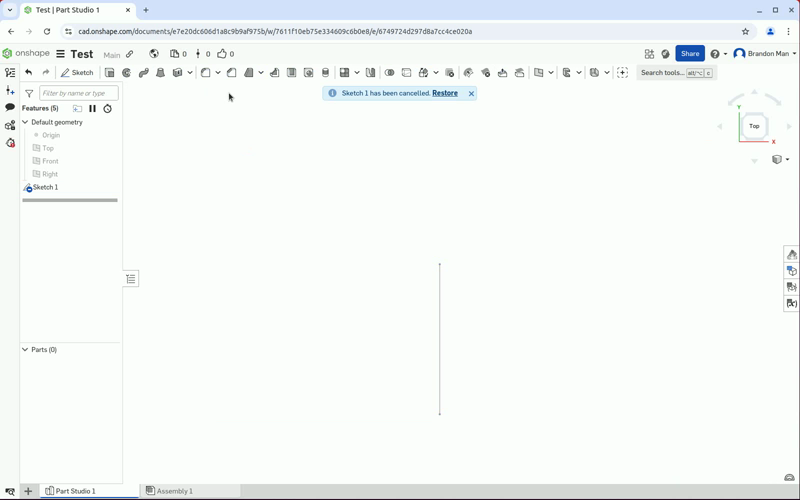
key(shift+h)
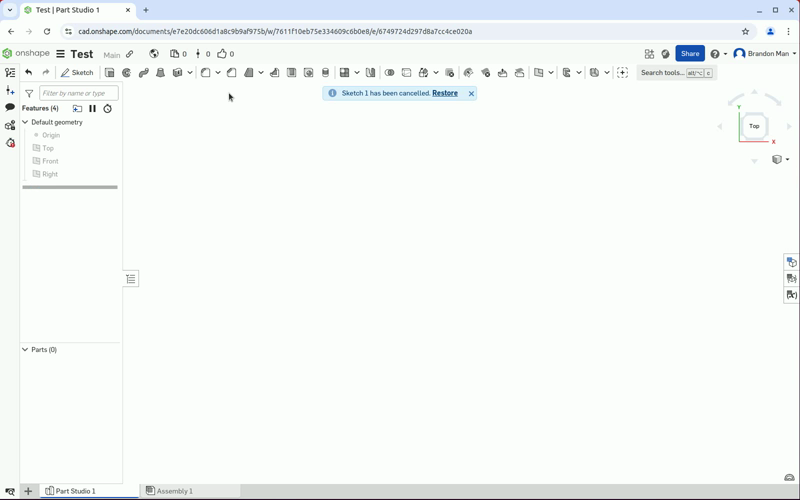
mouse_move(73, 352)
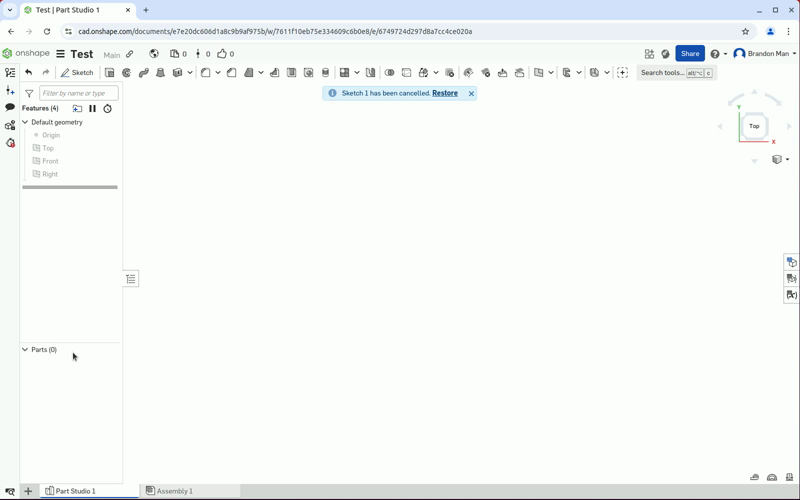
key(y)
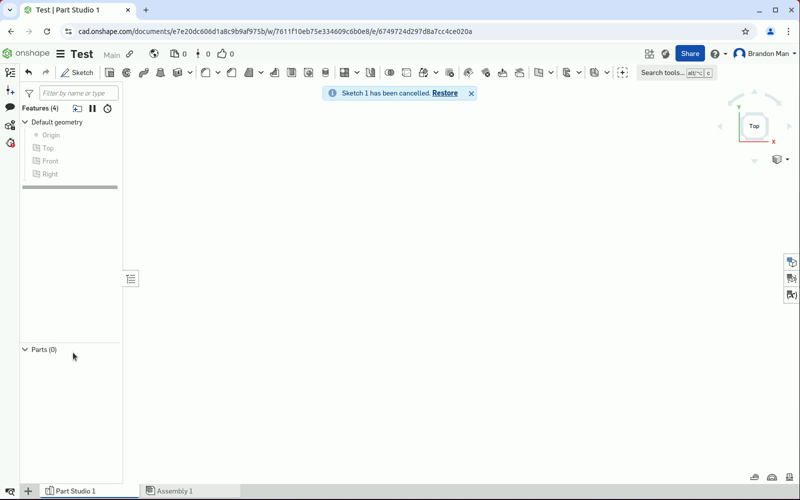
key(shift+p)
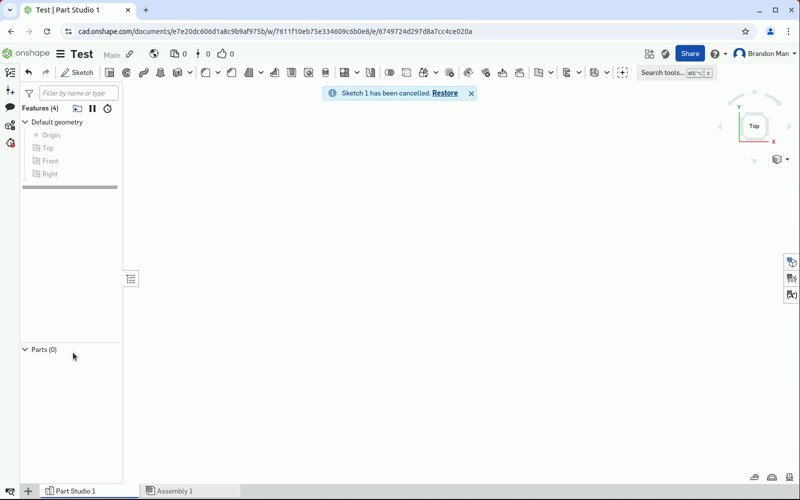
key(space)
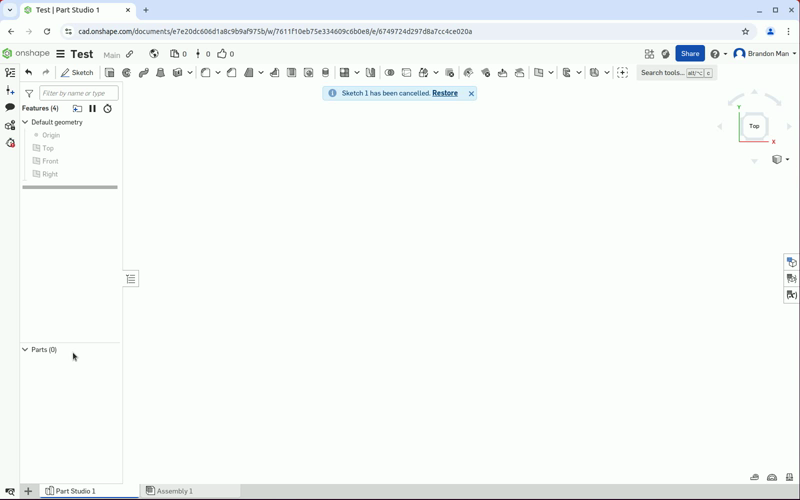
key_down(shift)
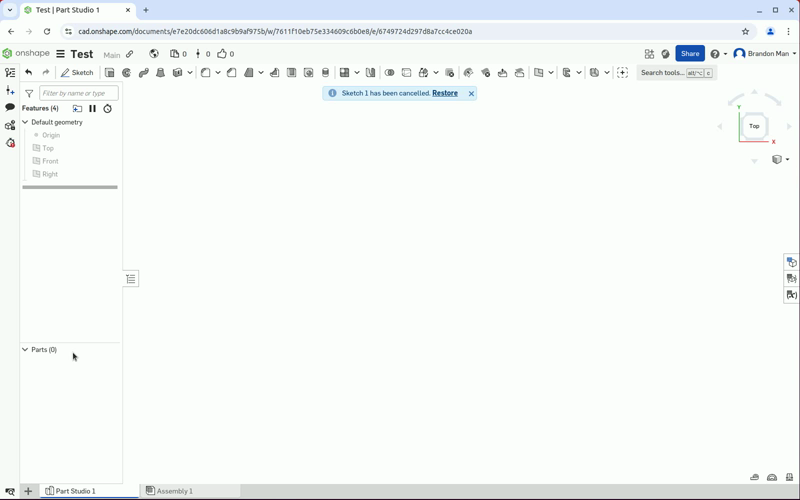
key(up)
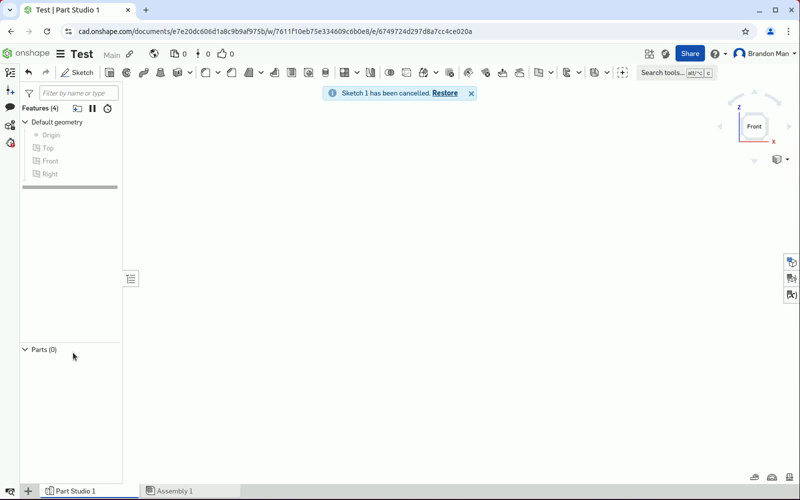
key_up(shift)
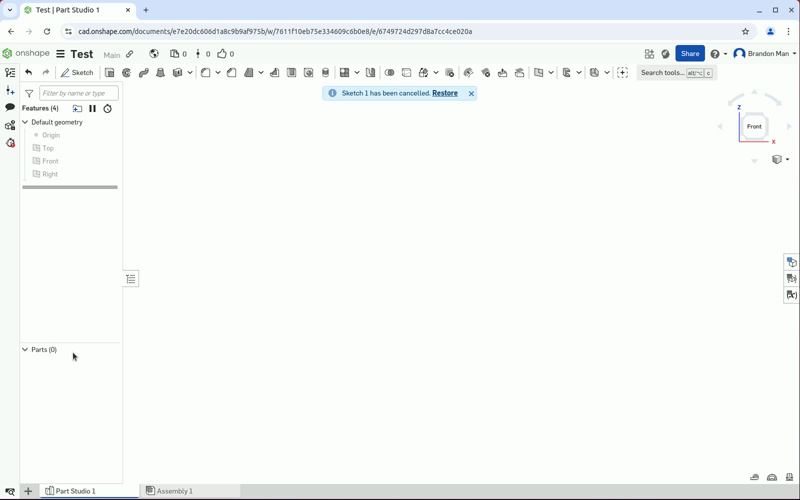
key(space)
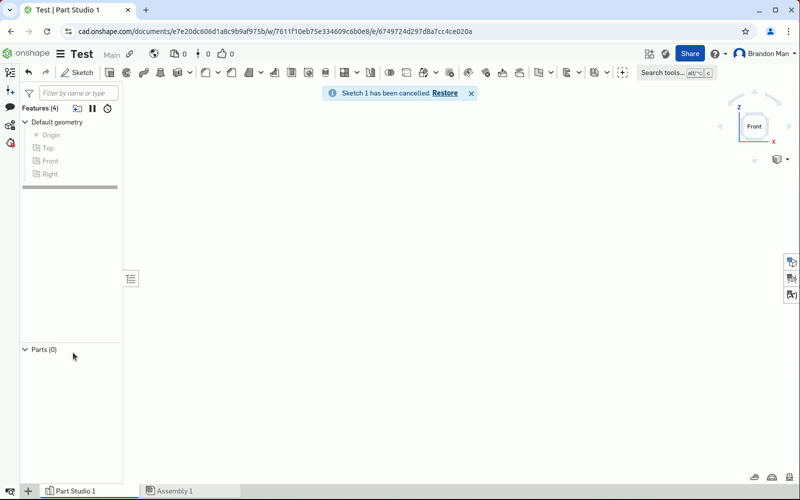
key_down(shift)
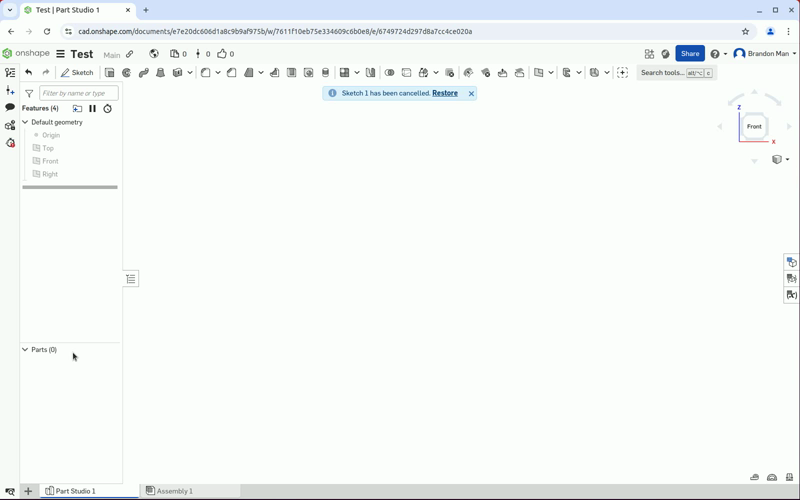
key(left)
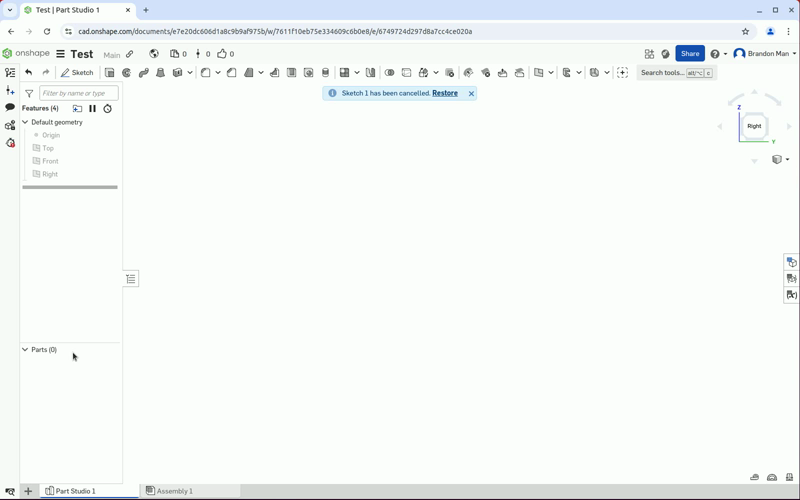
key_up(shift)
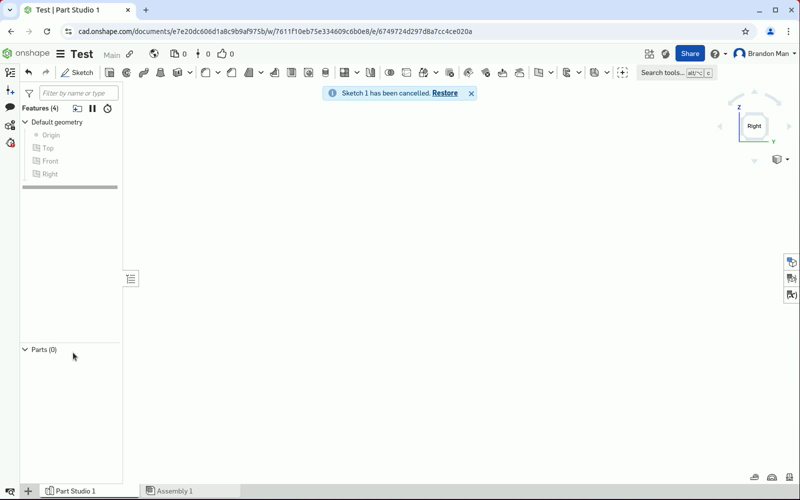
mouse_move(73, 352)
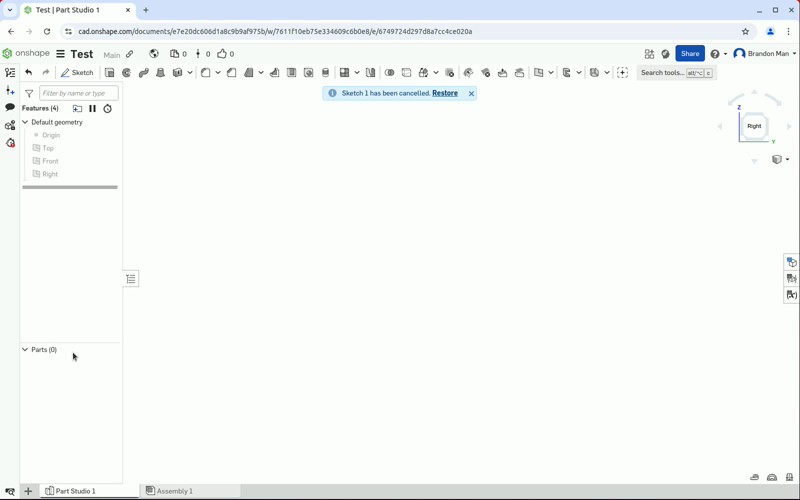
key(shift+y)
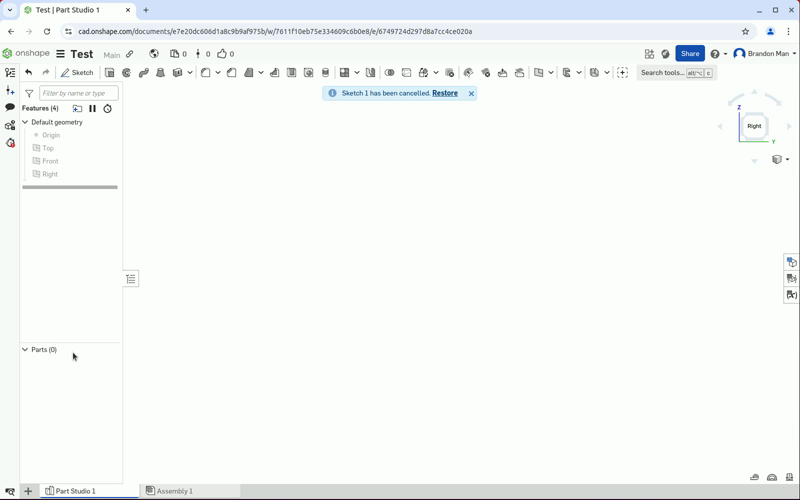
key(shift+s)
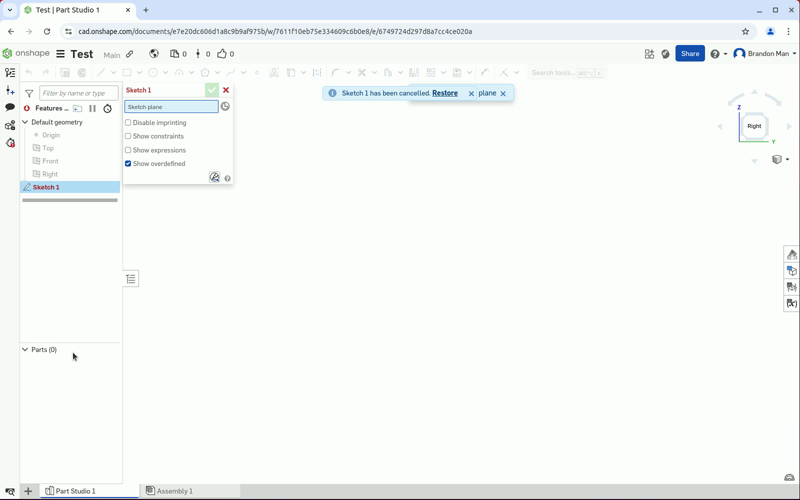
mouse_move(73, 176)
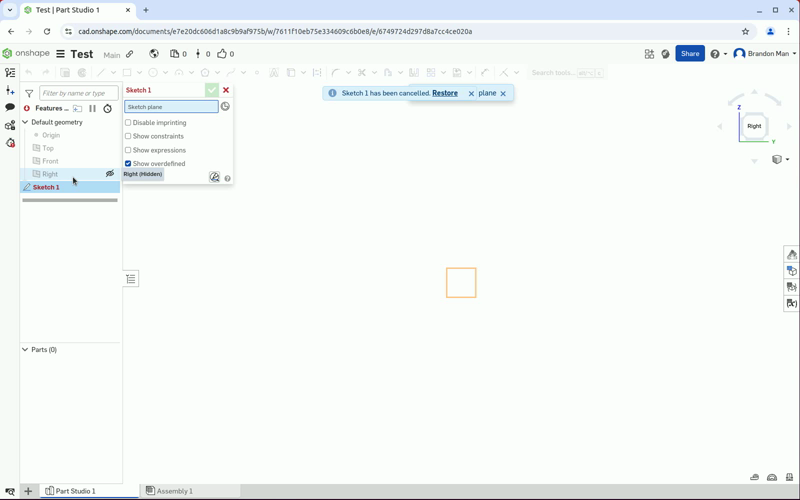
click(73, 176)
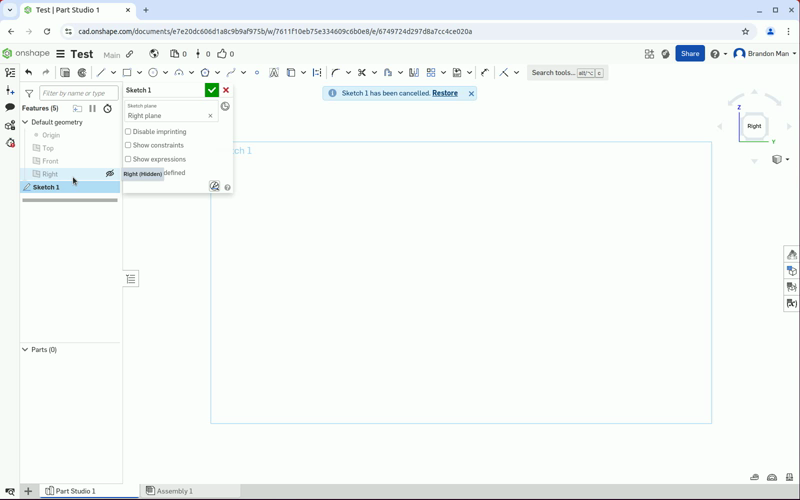
mouse_move(73, 352)
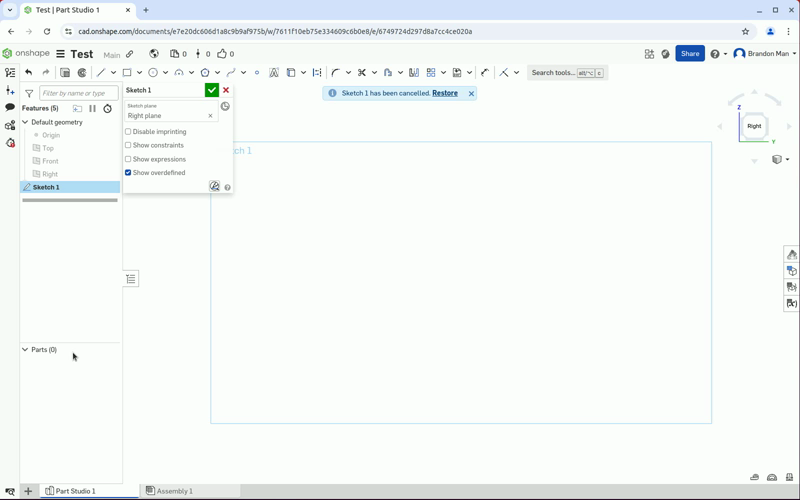
key(y)
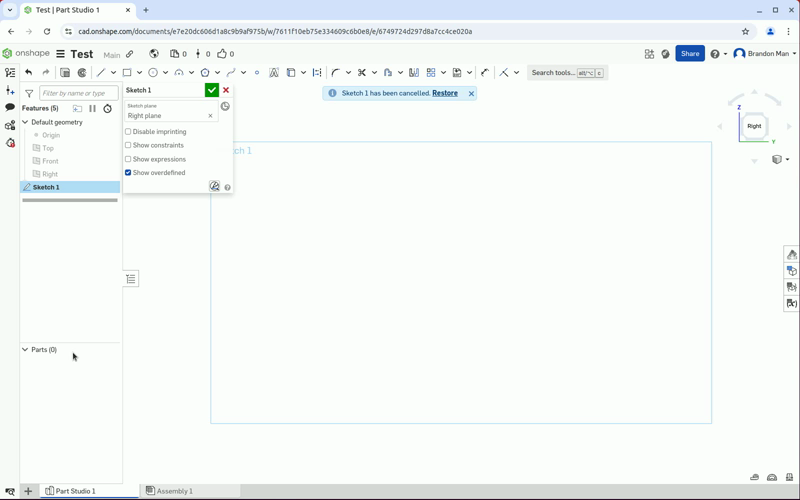
key(l)
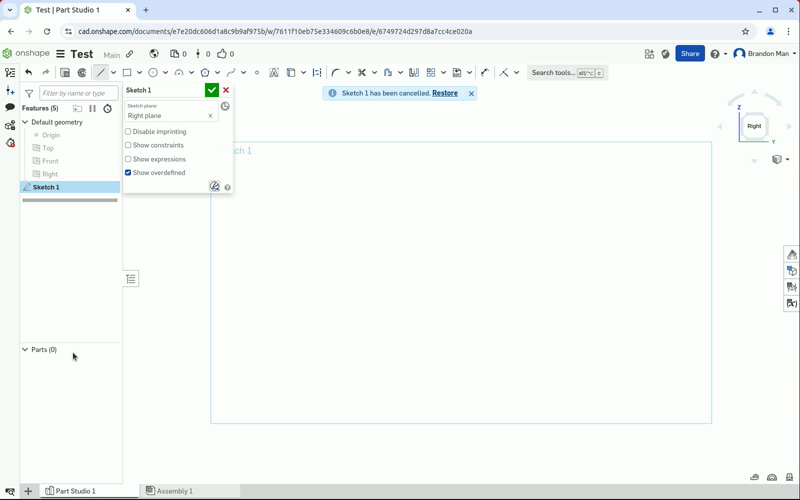
key_down(shift)
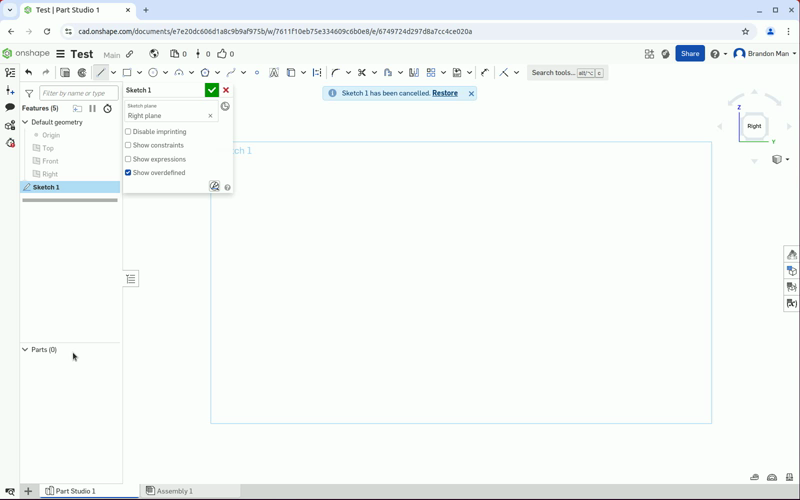
mouse_move(430, 313)
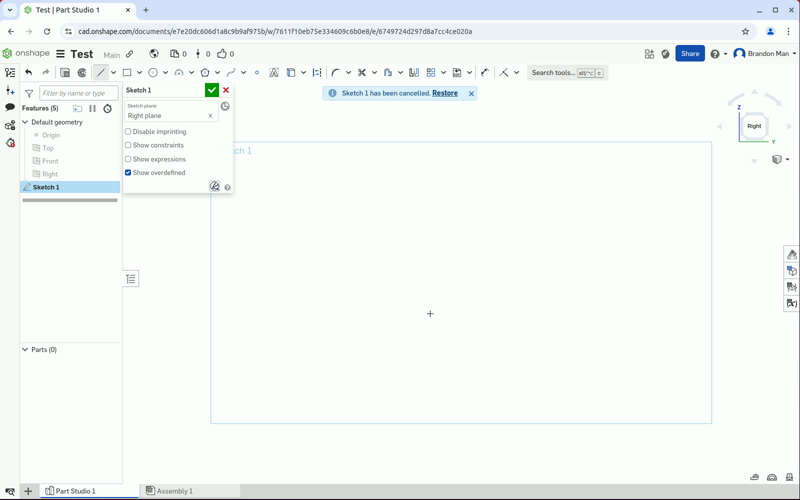
click(430, 313)
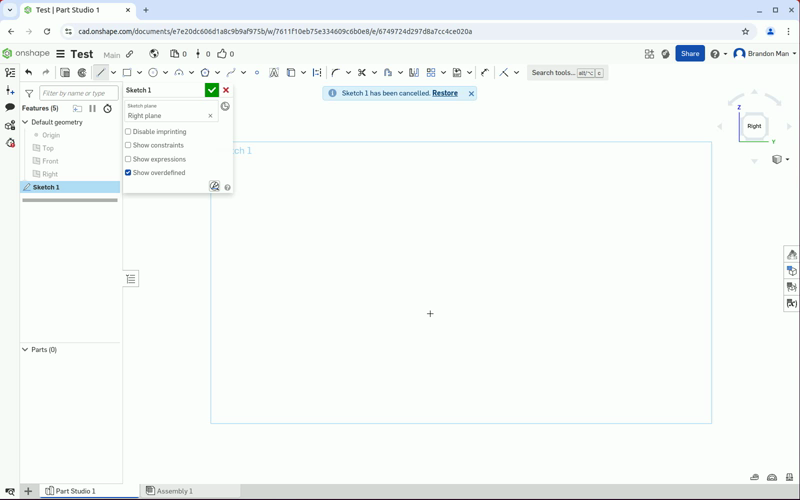
key_up(shift)
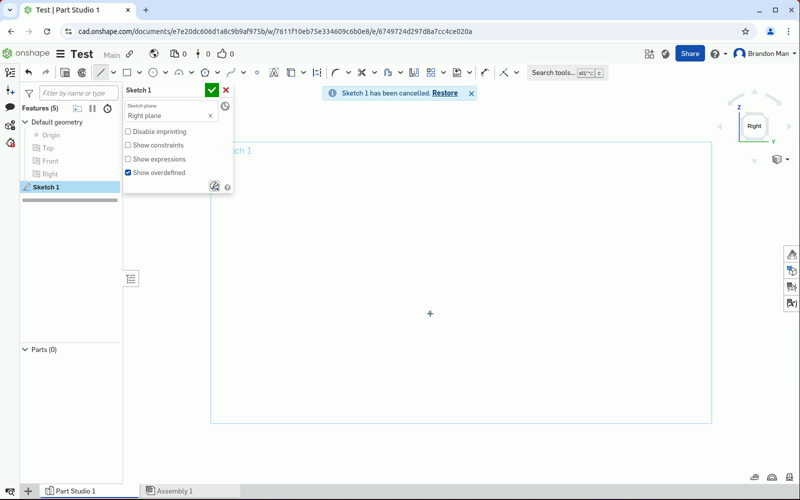
key_down(shift)
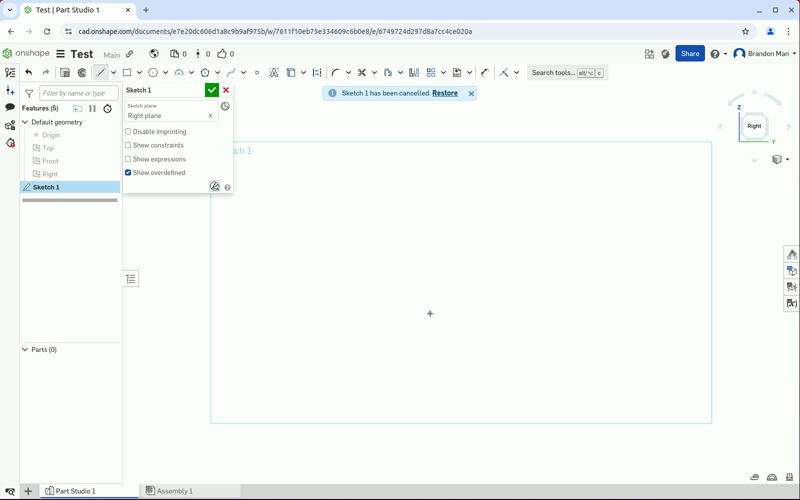
mouse_move(491, 313)
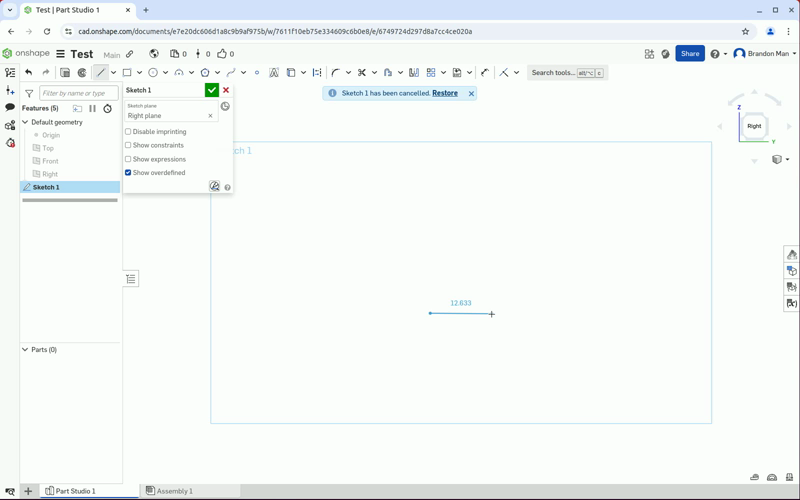
click(491, 313)
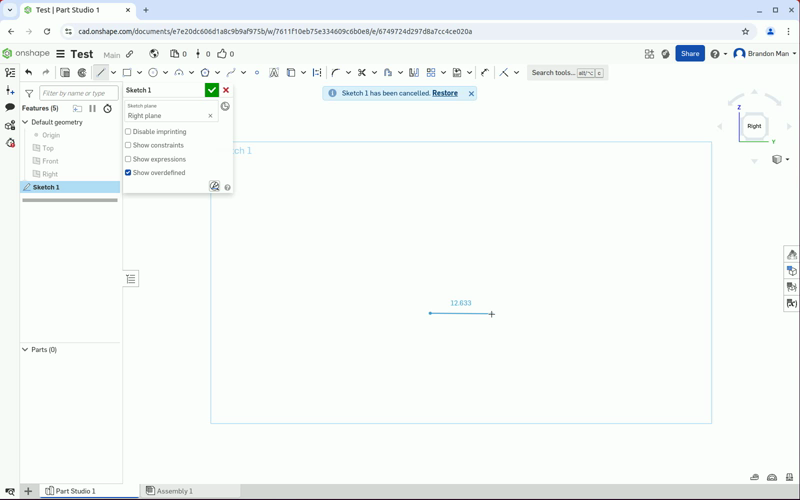
key_up(shift)
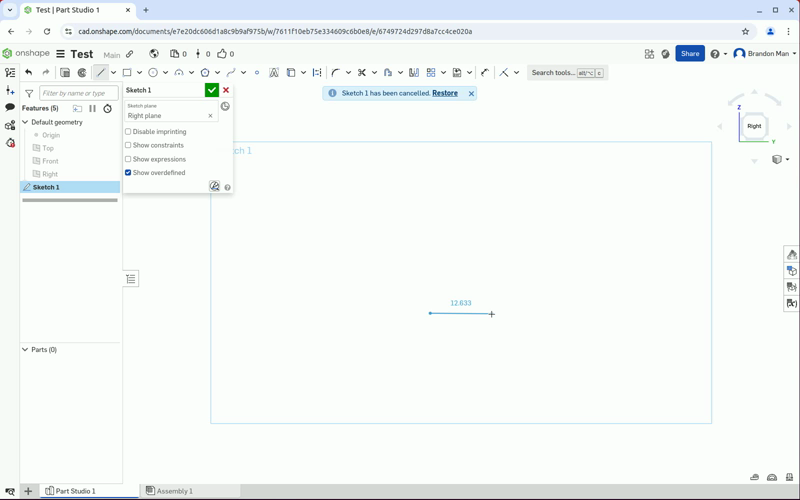
key_down(shift)
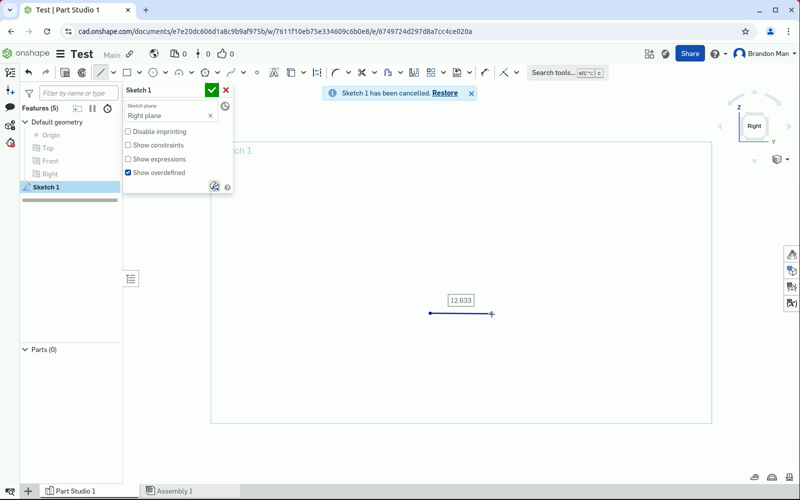
mouse_move(491, 252)
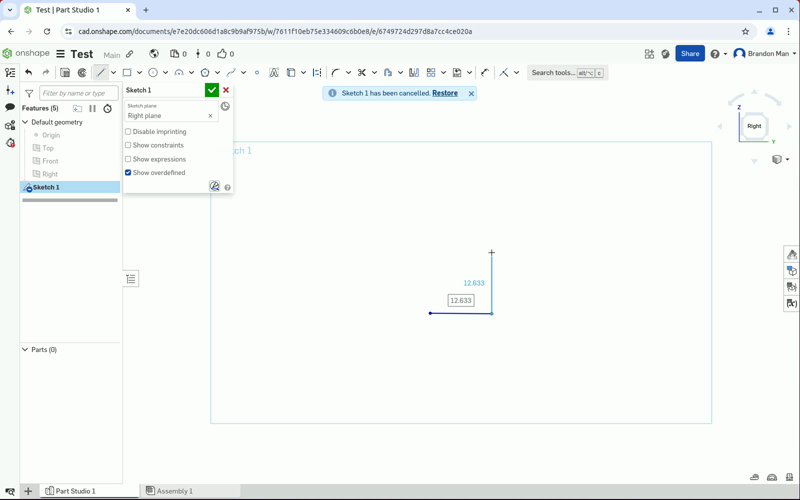
click(491, 252)
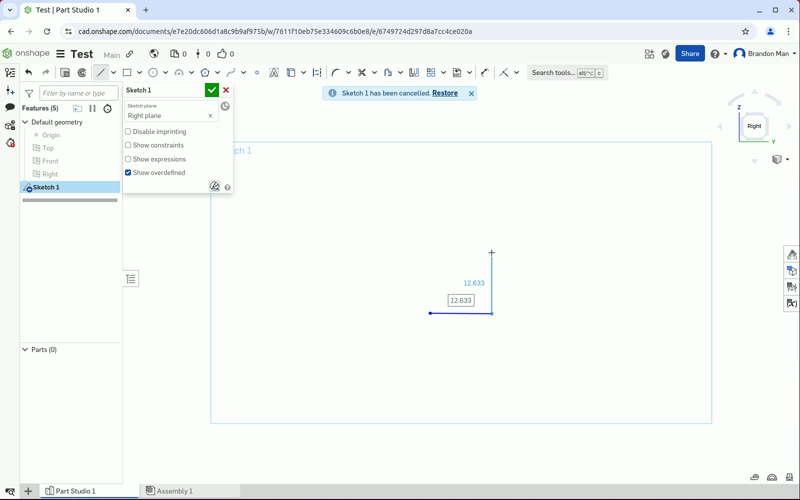
key_up(shift)
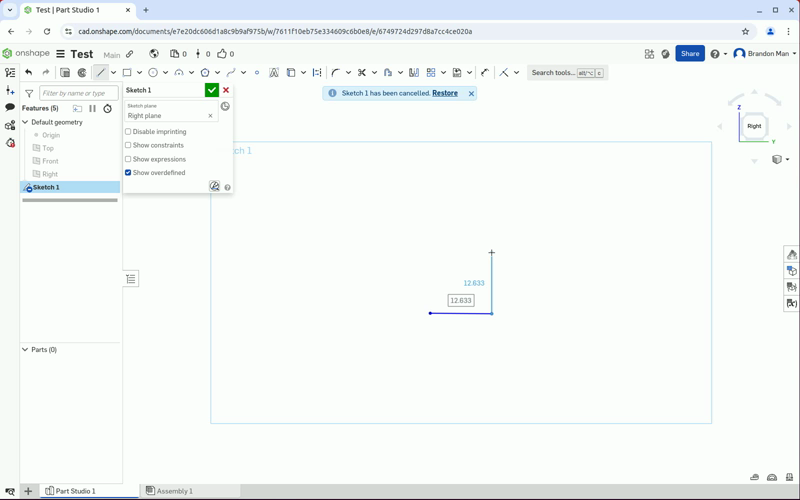
key_down(shift)
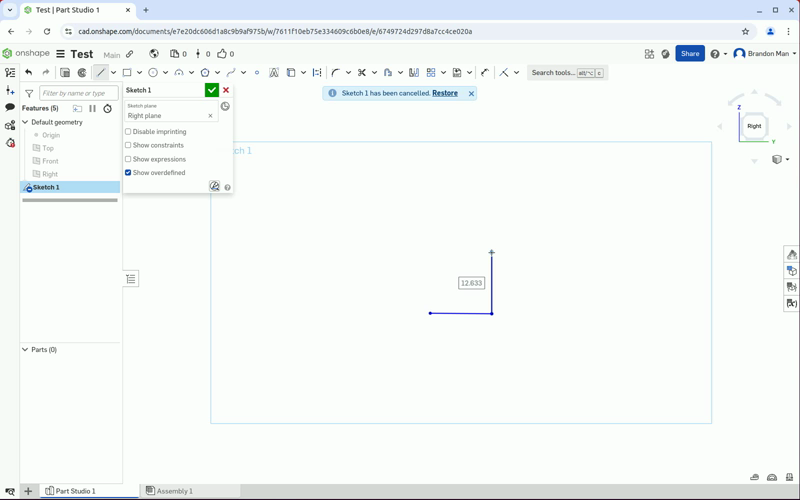
mouse_move(430, 252)
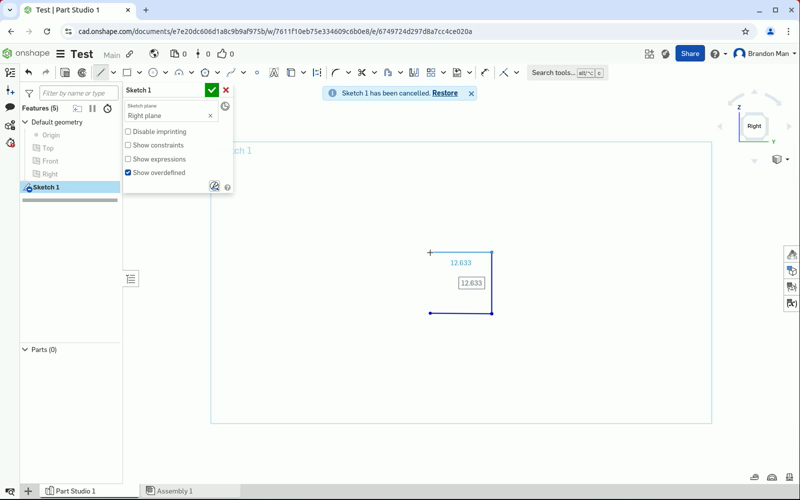
click(430, 252)
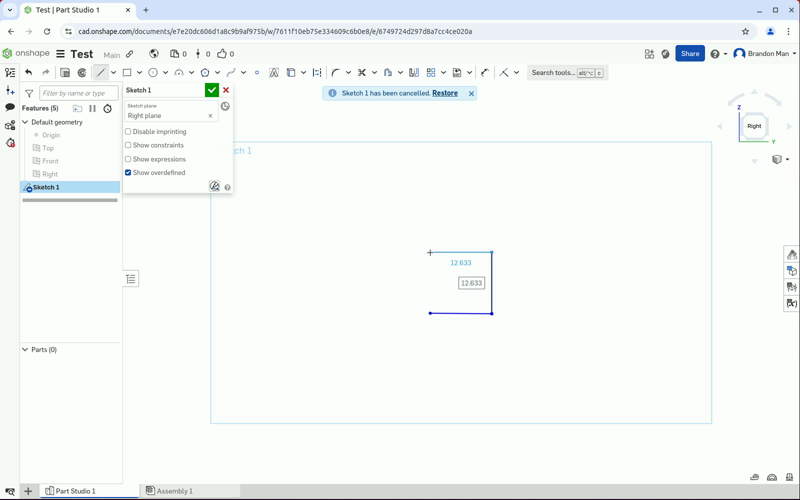
key_up(shift)
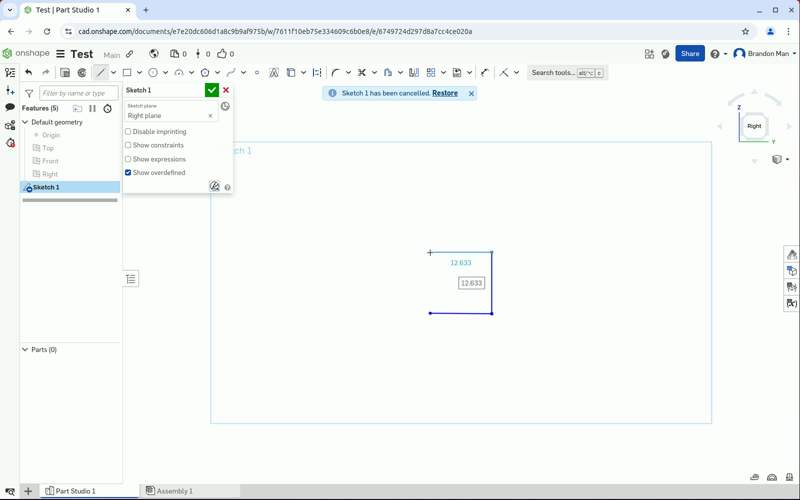
key_down(shift)
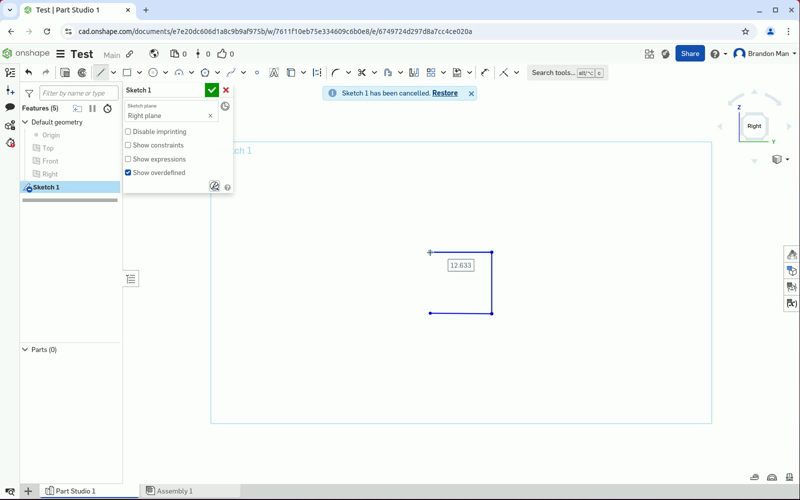
mouse_move(430, 313)
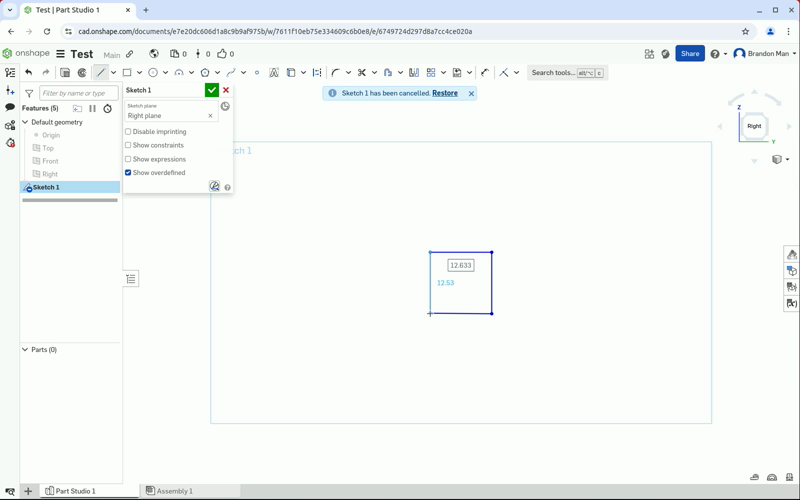
key_up(shift)
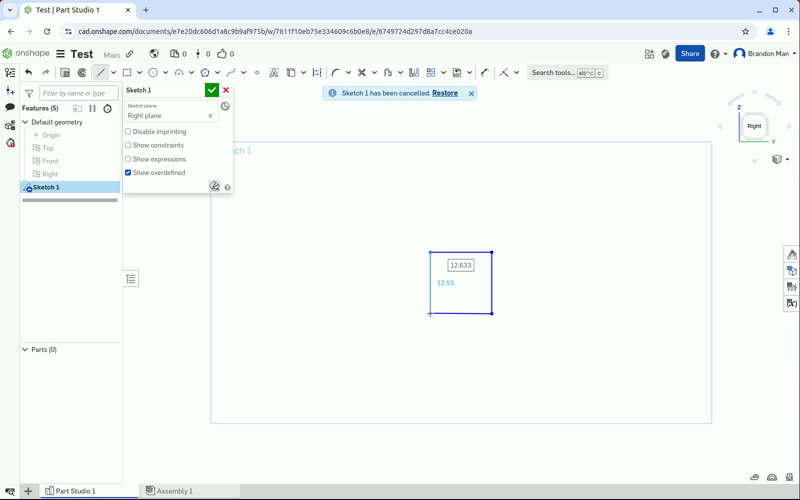
click(430, 313)
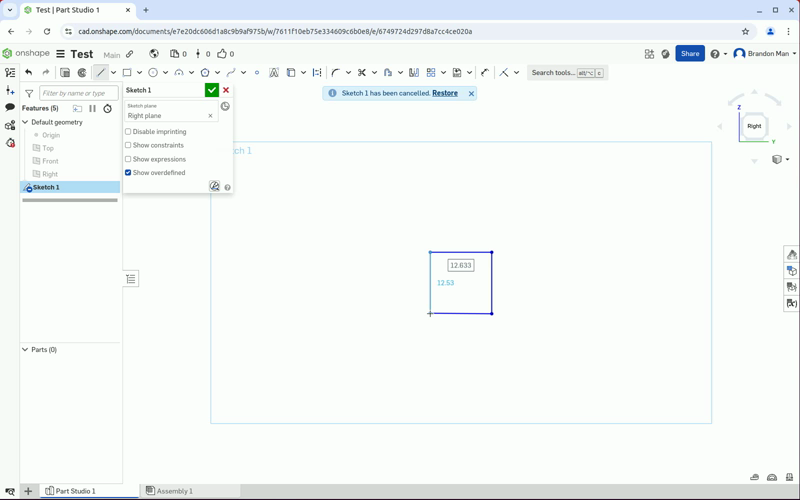
key(esc)
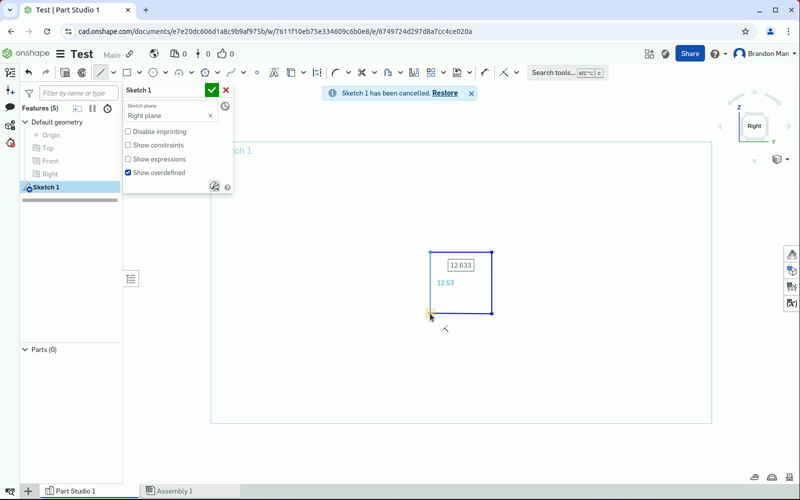
key(l)
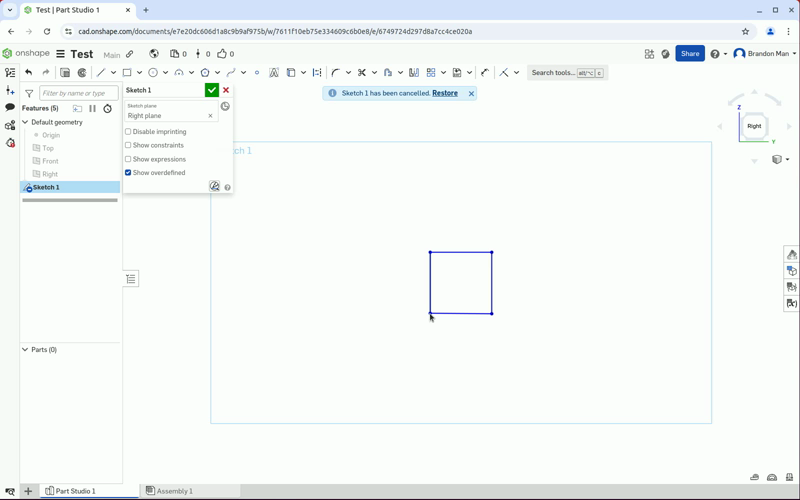
key_down(shift)
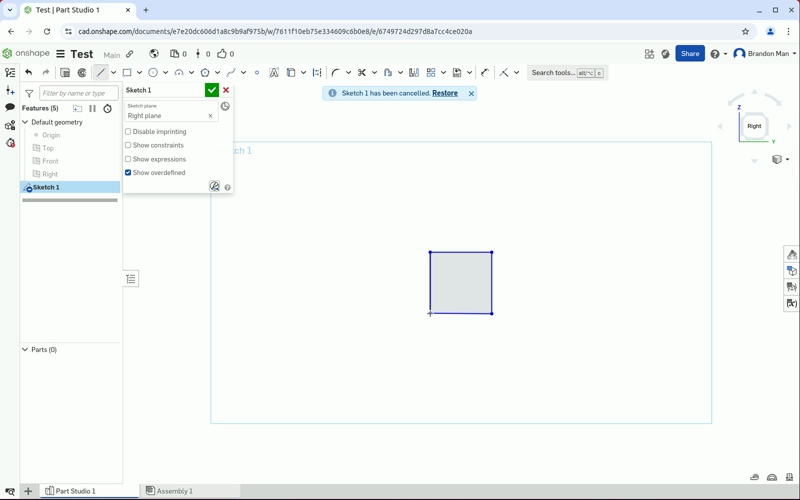
mouse_move(435, 308)
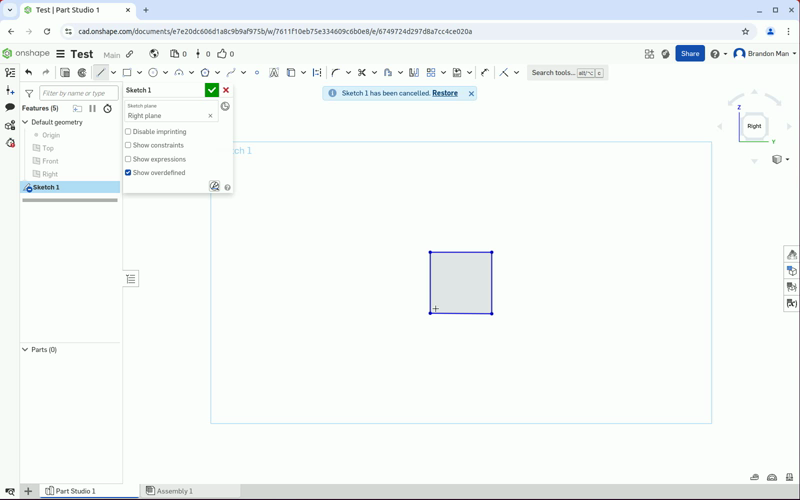
click(435, 308)
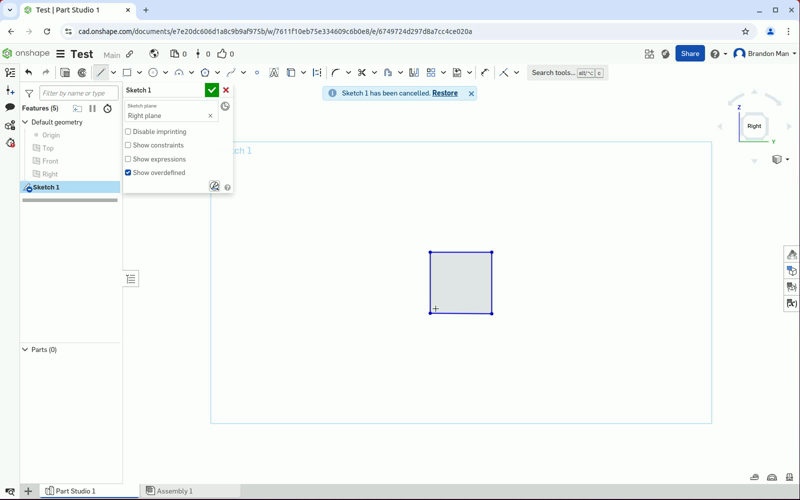
key_up(shift)
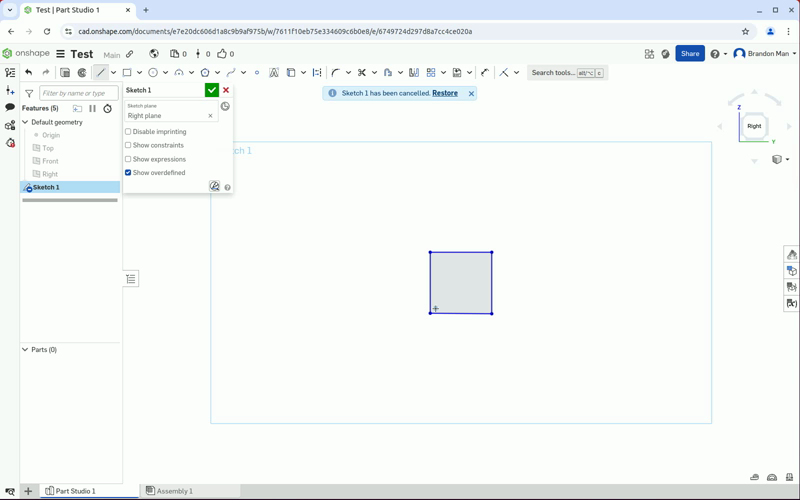
key_down(shift)
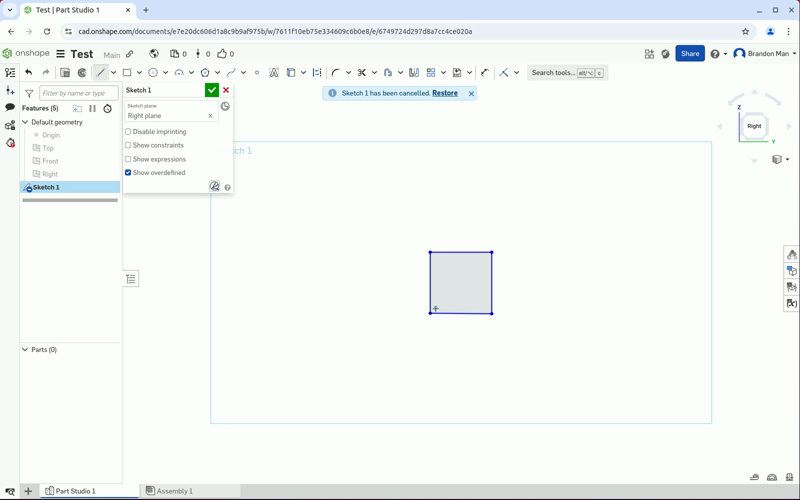
mouse_move(465, 308)
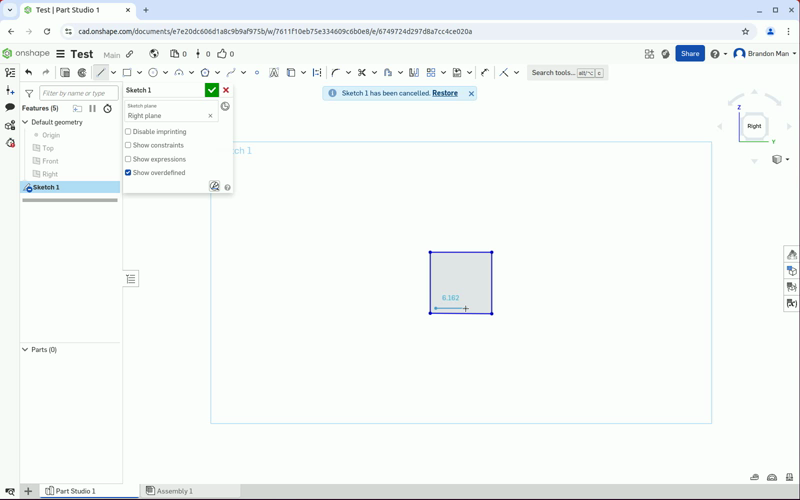
mouse_move(486, 308)
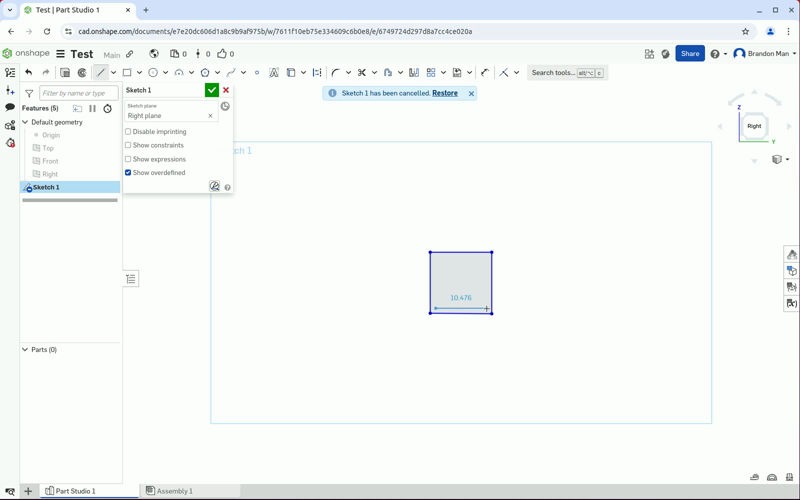
click(486, 308)
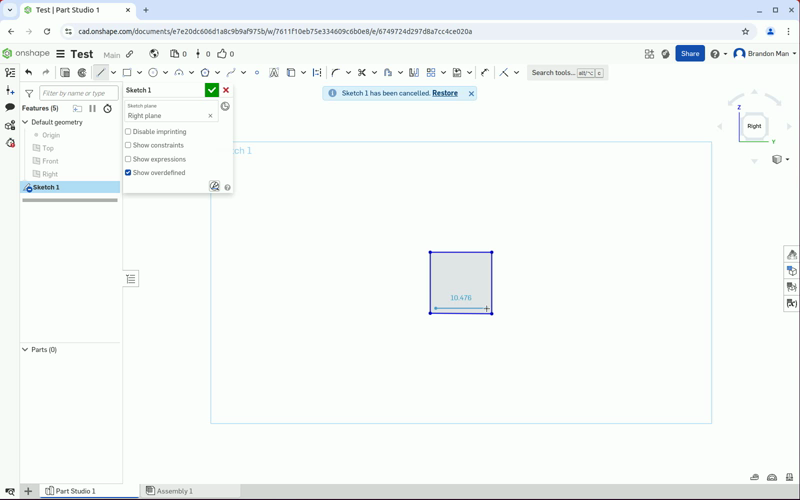
key_up(shift)
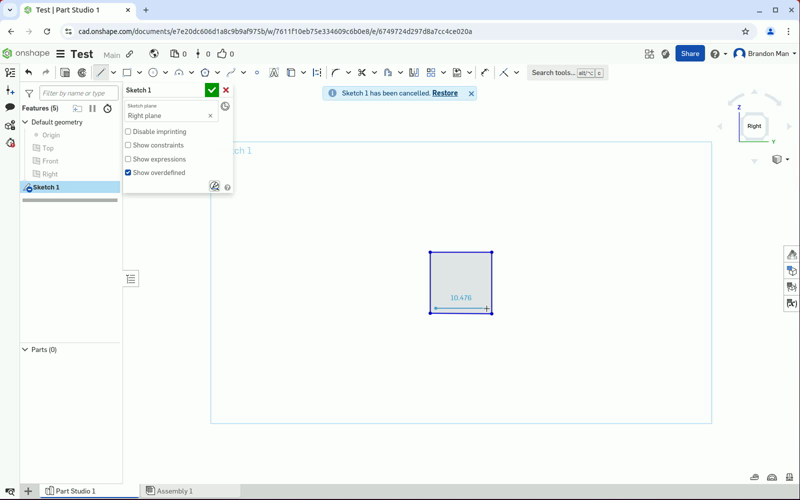
key_down(shift)
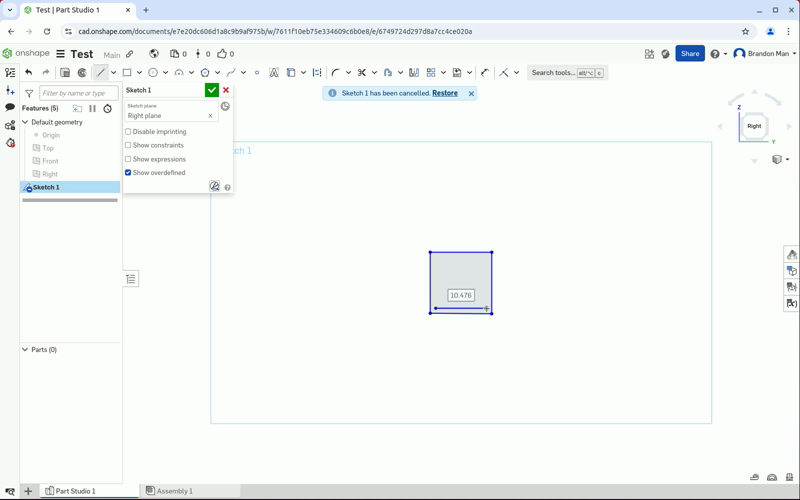
mouse_move(516, 308)
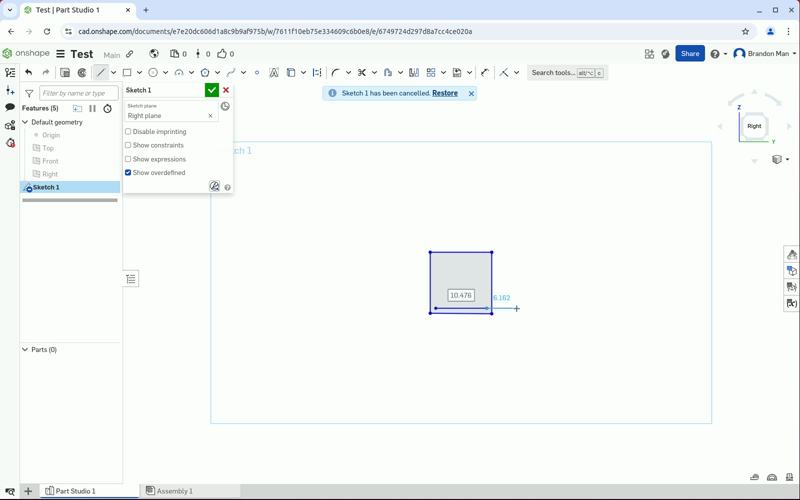
mouse_move(486, 257)
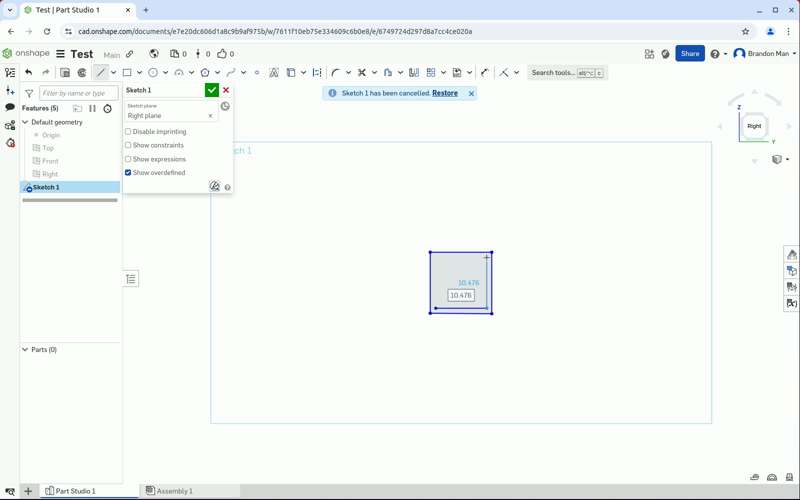
click(486, 257)
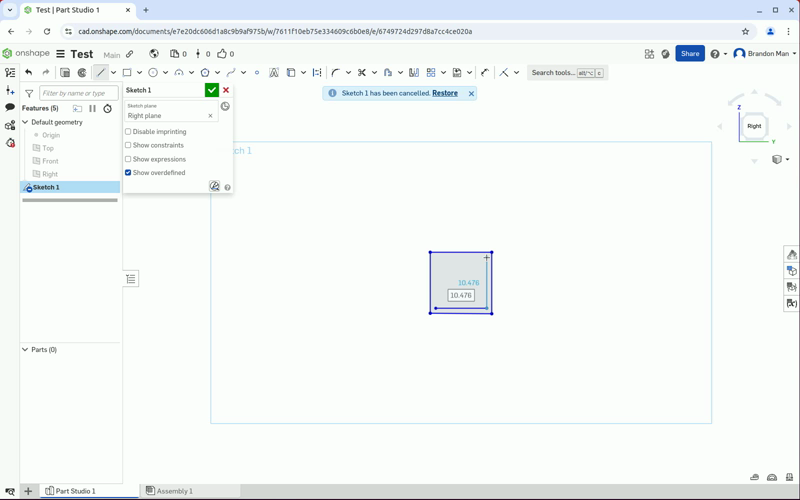
key_up(shift)
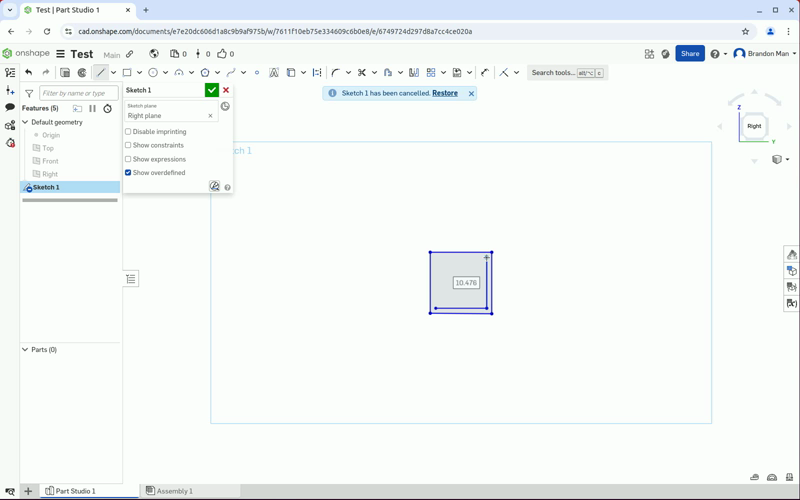
key_down(shift)
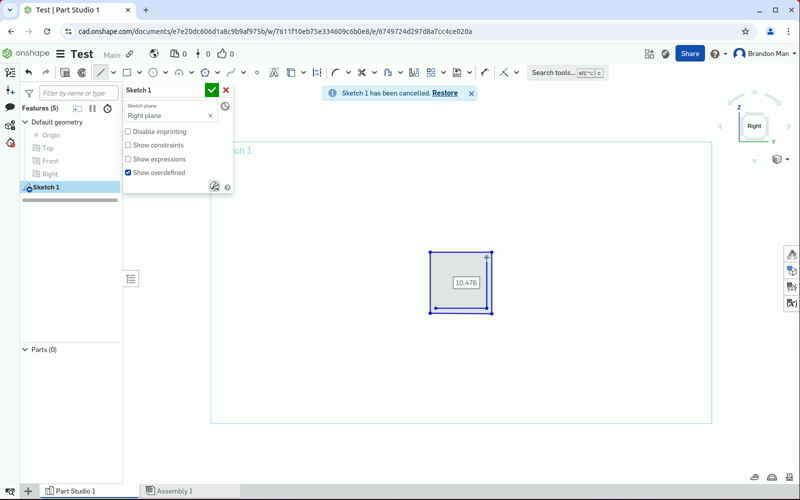
mouse_move(516, 257)
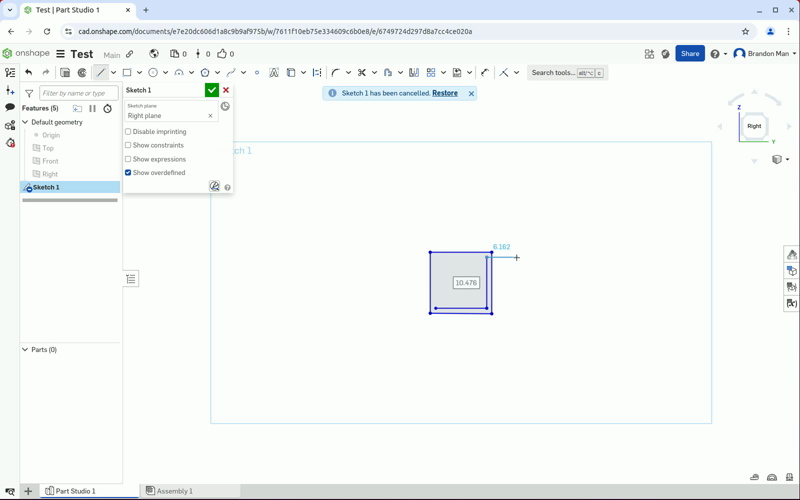
mouse_move(435, 257)
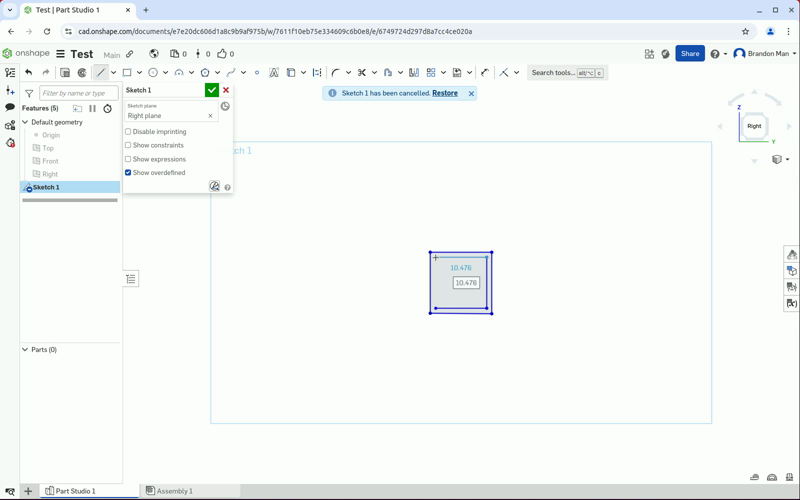
click(435, 257)
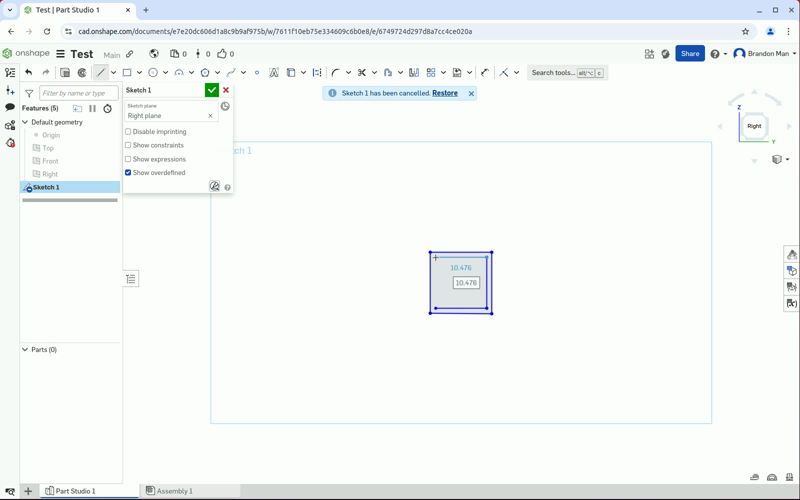
key_up(shift)
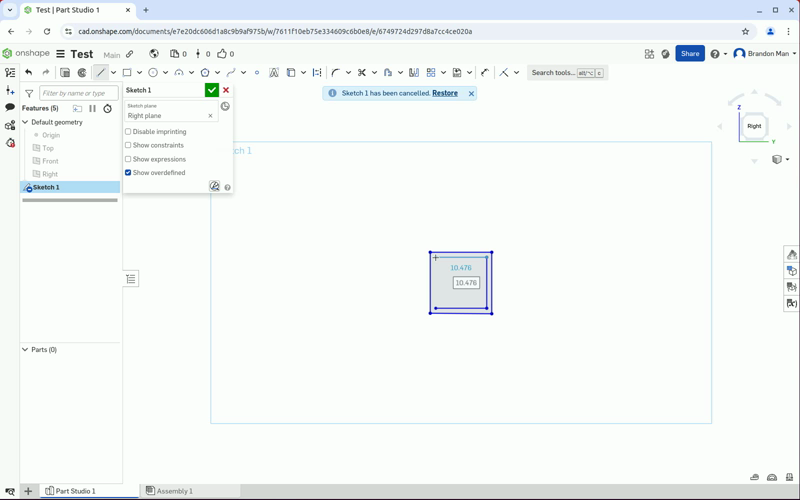
mouse_move(465, 257)
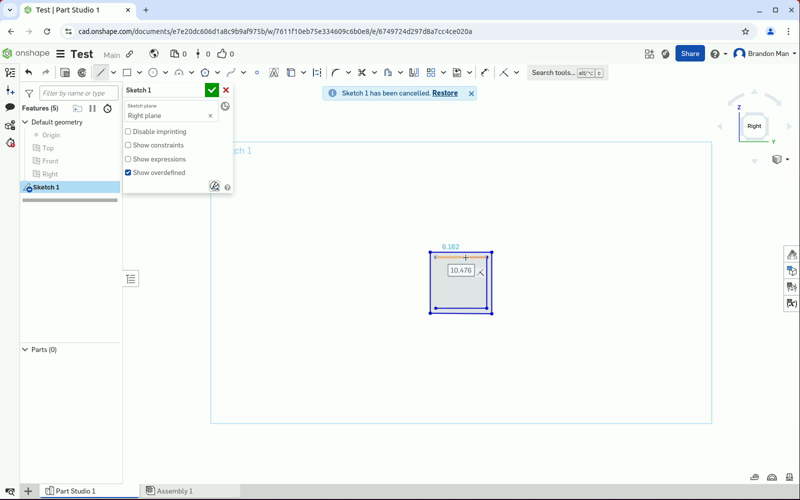
key_down(shift)
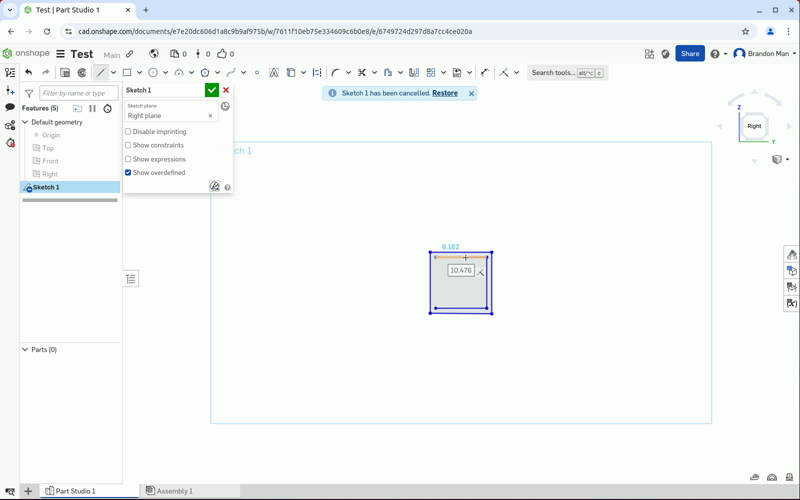
mouse_move(435, 308)
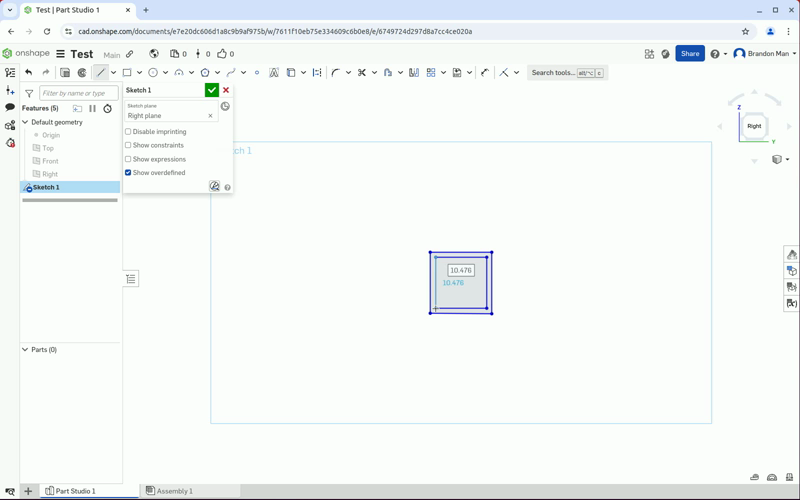
key_up(shift)
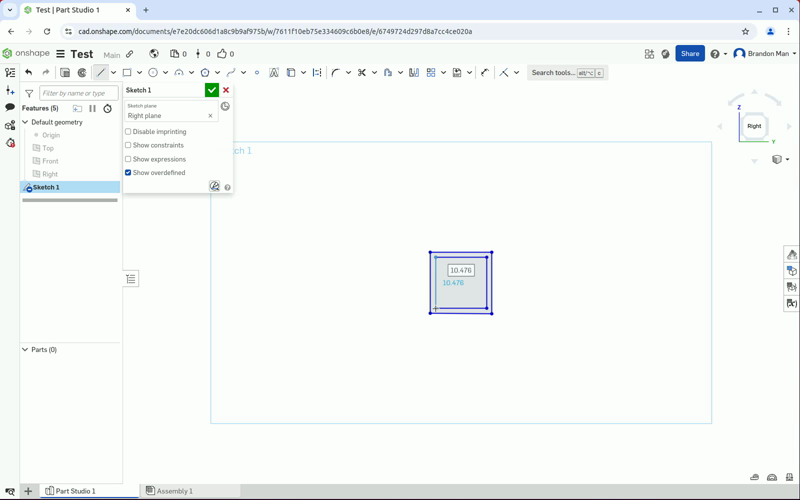
click(435, 308)
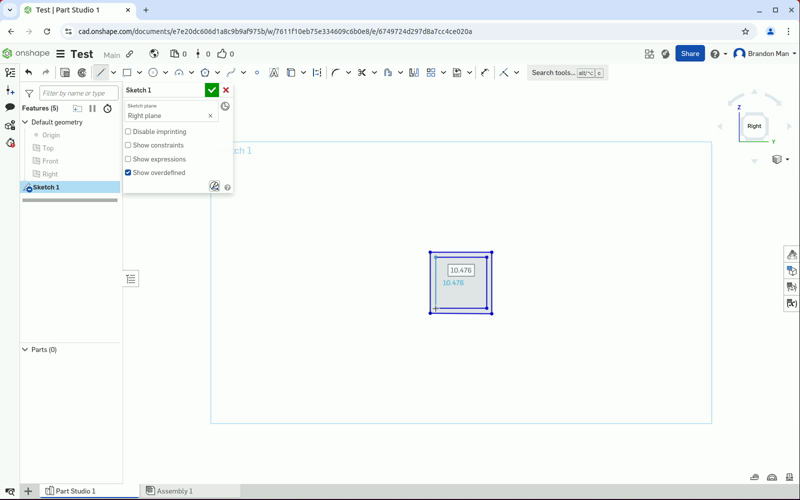
key(esc)
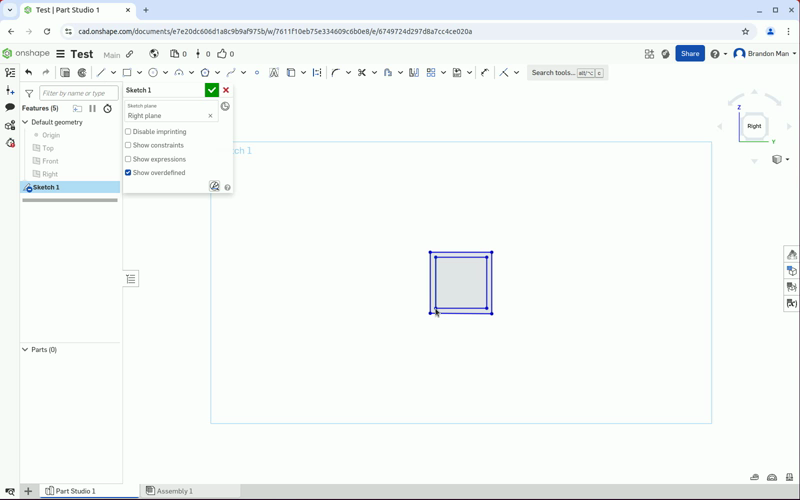
mouse_move(488, 298)
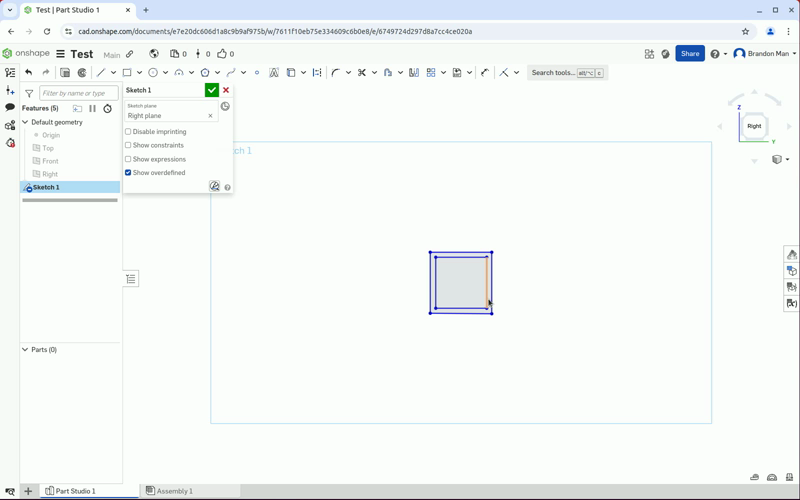
scroll(6)
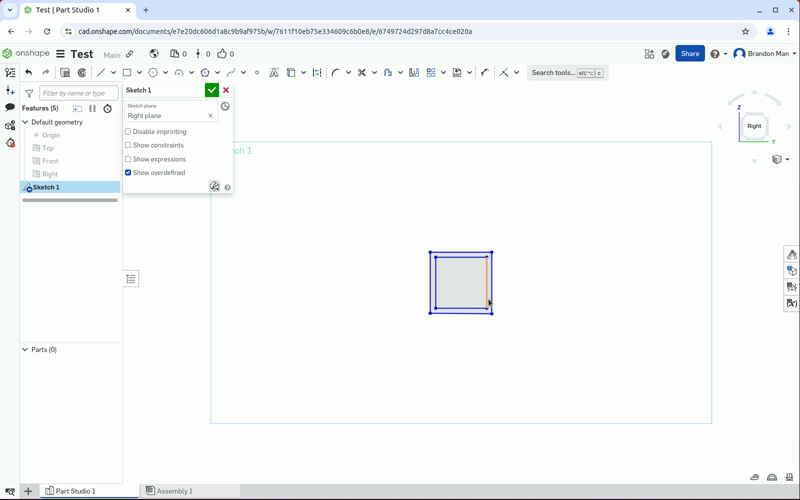
scroll(6)
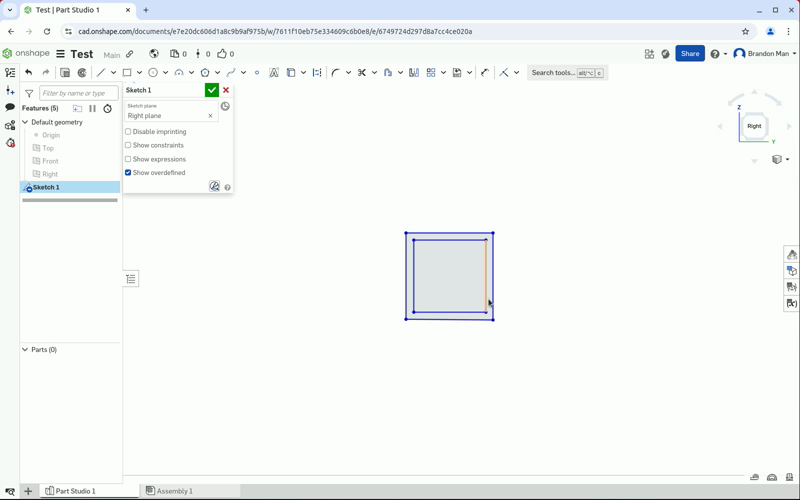
scroll(6)
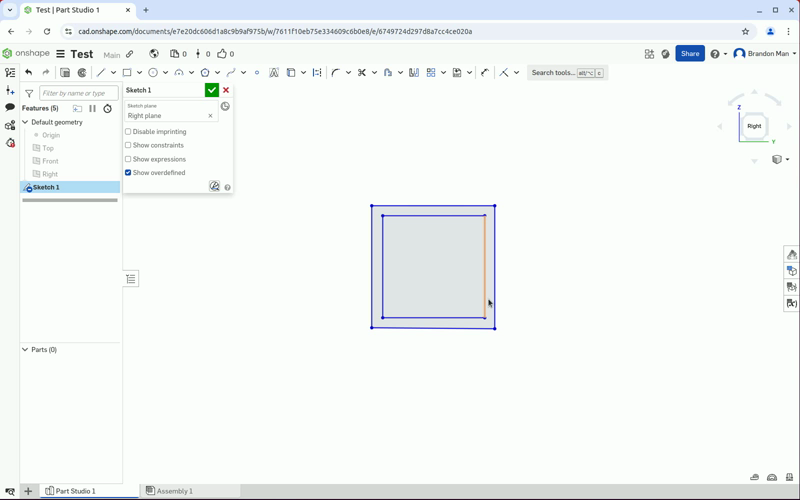
scroll(6)
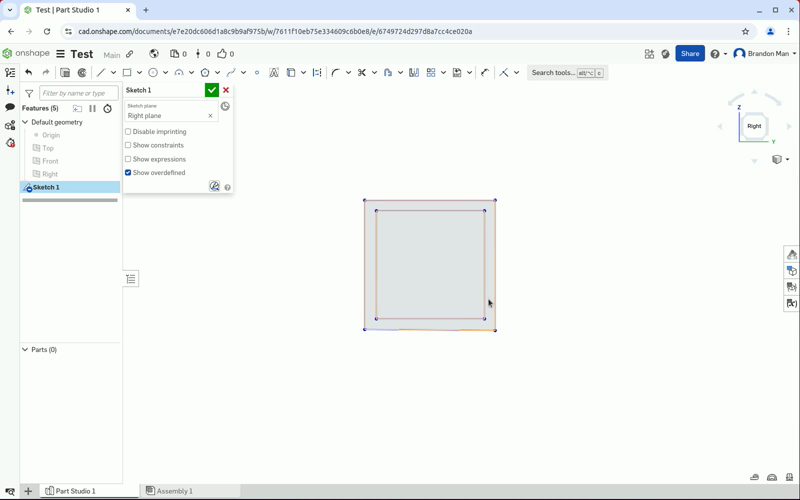
scroll(6)
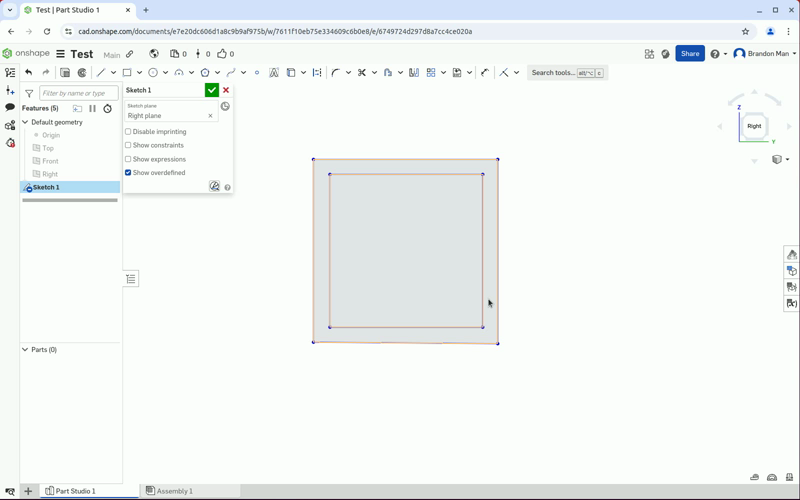
scroll(6)
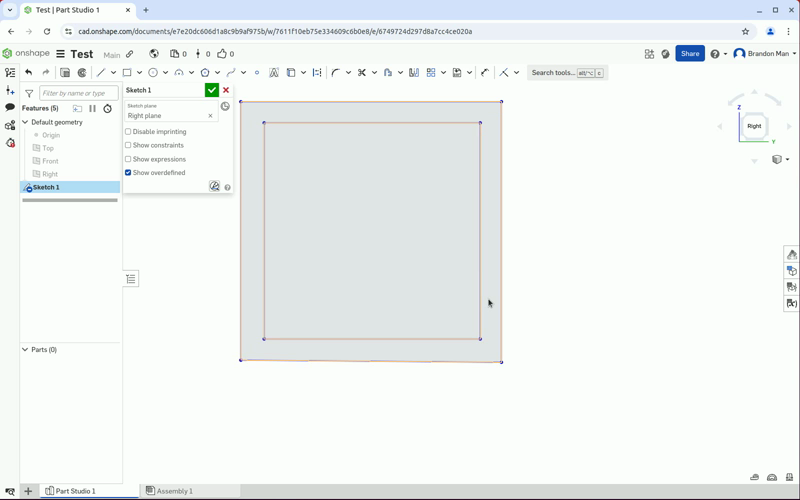
scroll(6)
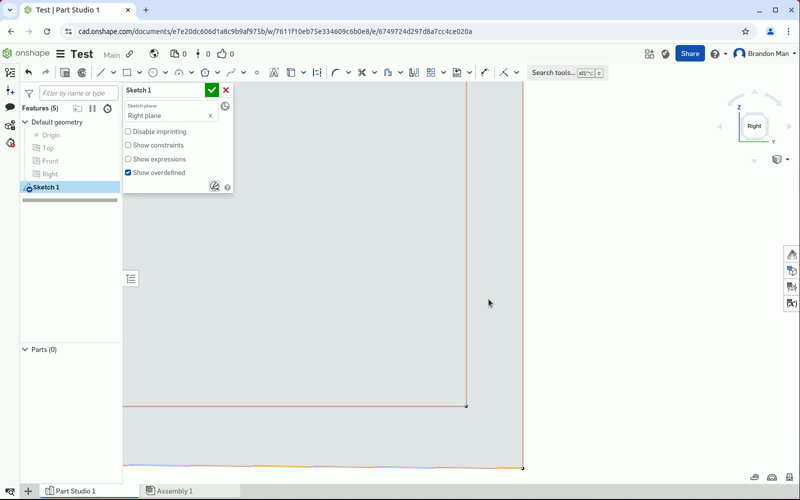
click(488, 298)
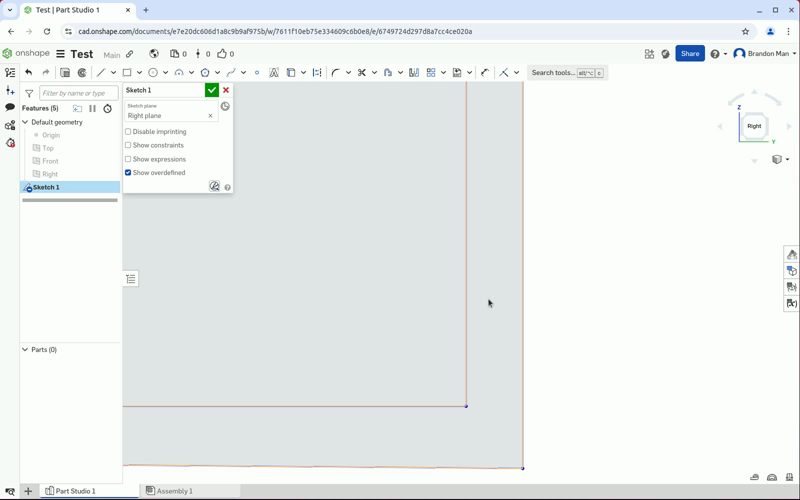
scroll(-6)
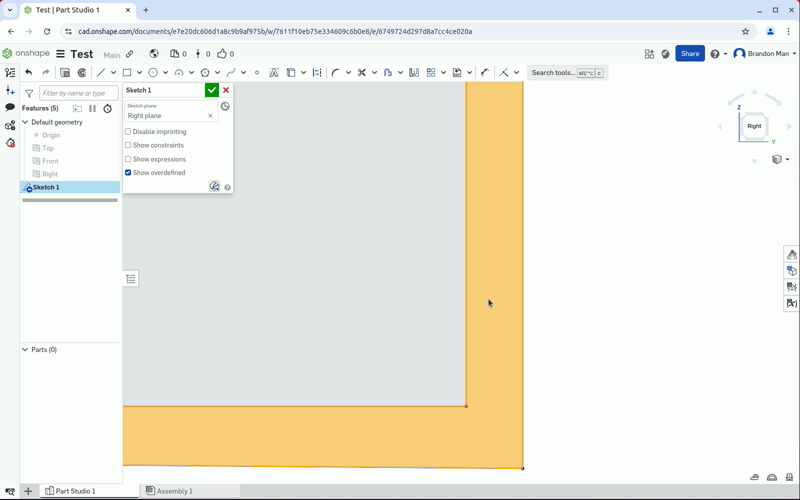
scroll(-6)
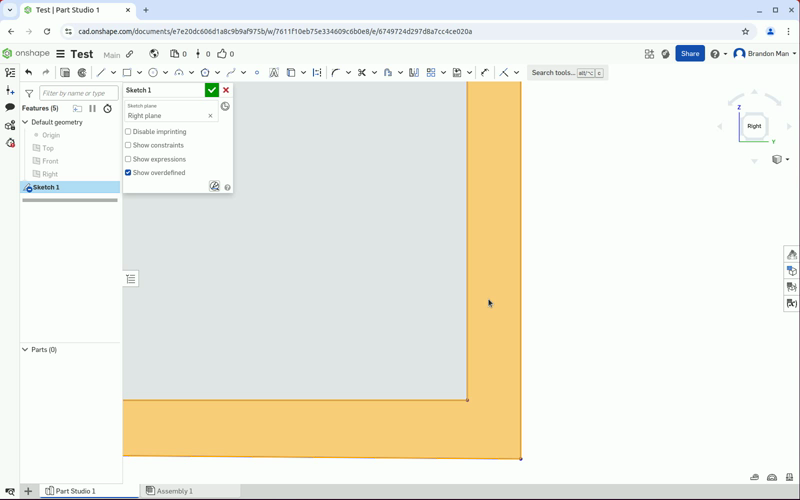
scroll(-6)
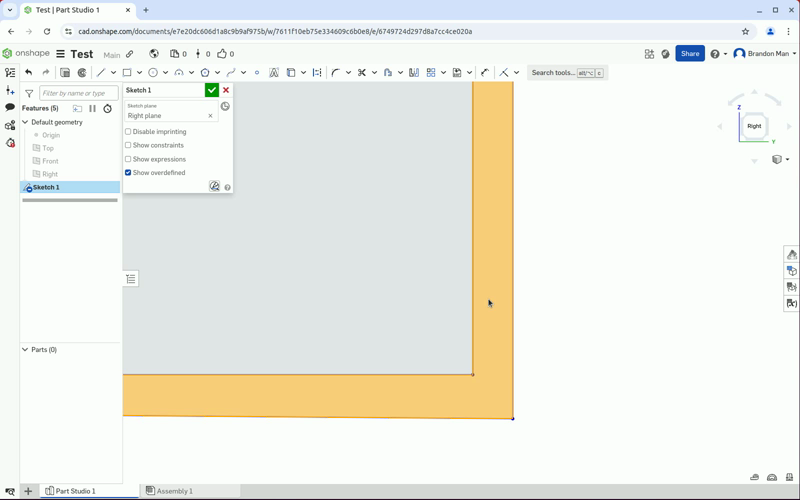
scroll(-6)
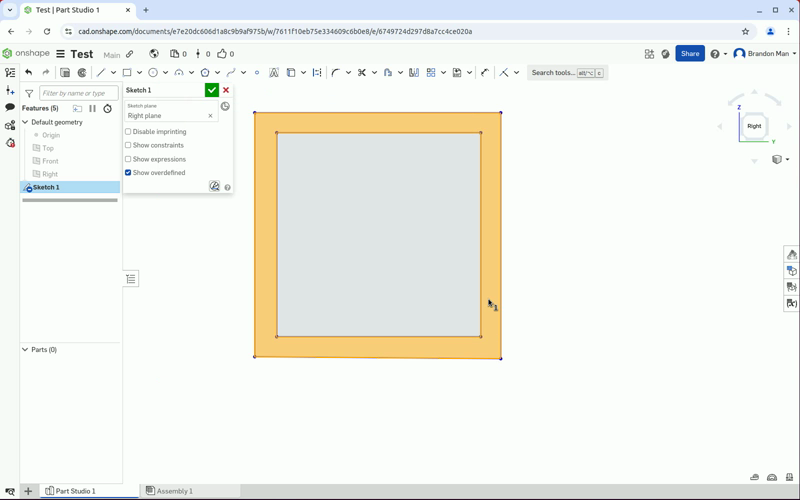
scroll(-6)
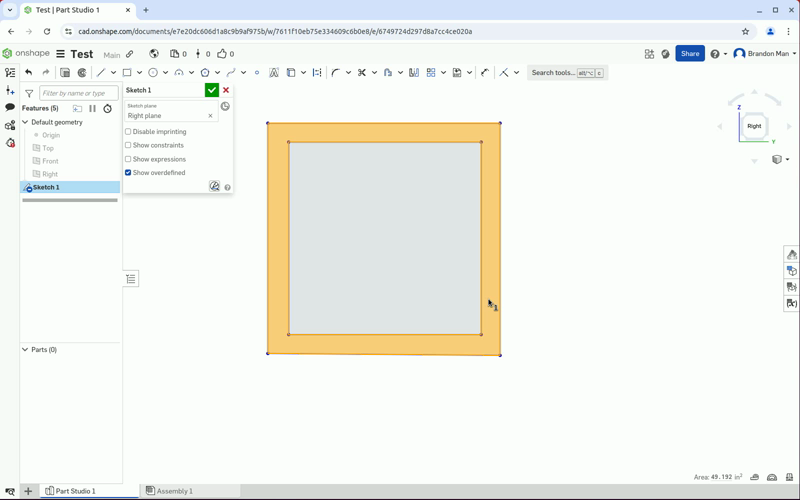
scroll(-6)
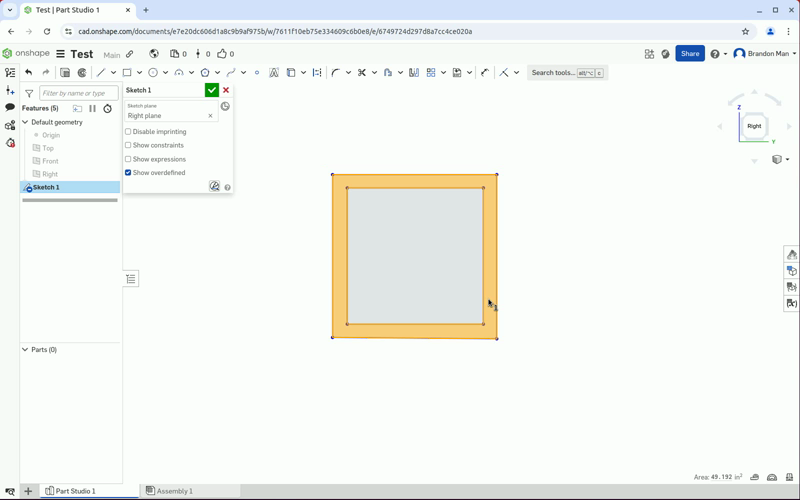
scroll(-6)
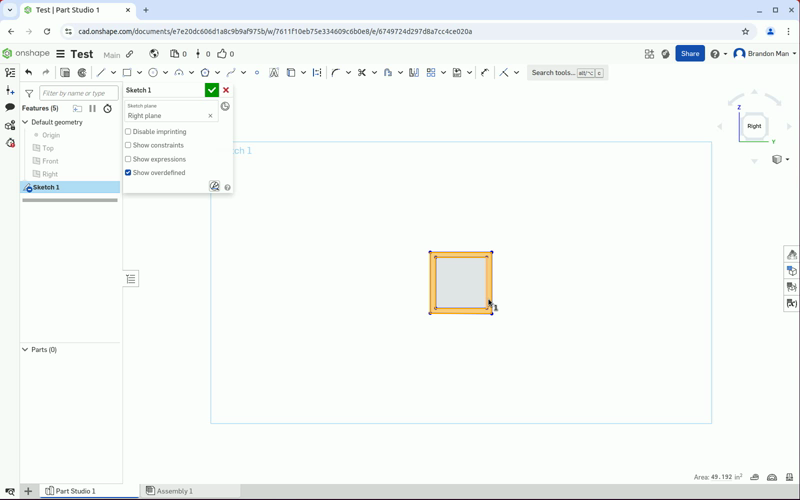
mouse_move(73, 352)
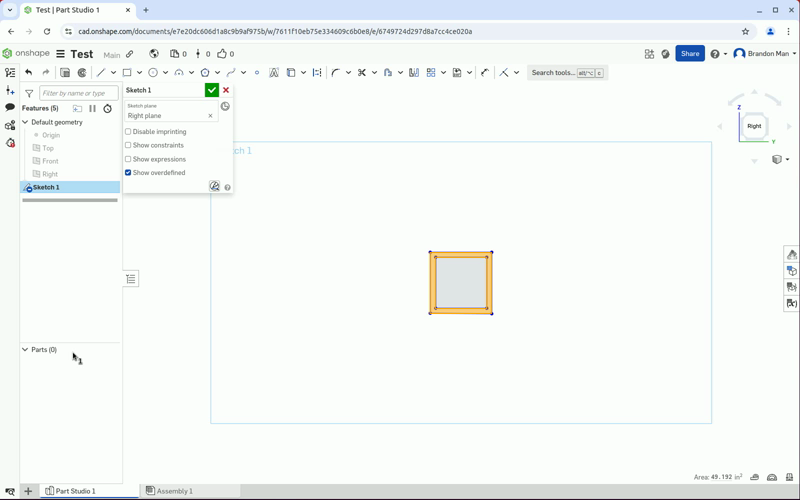
key(shift+y)
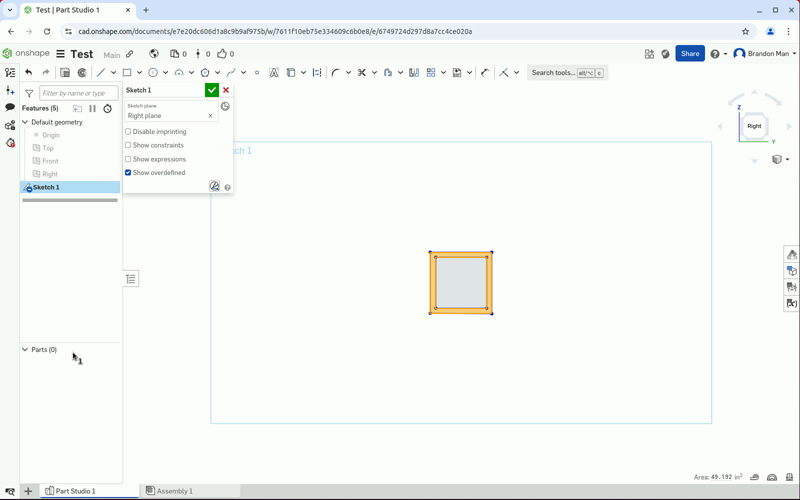
key(shift+e)
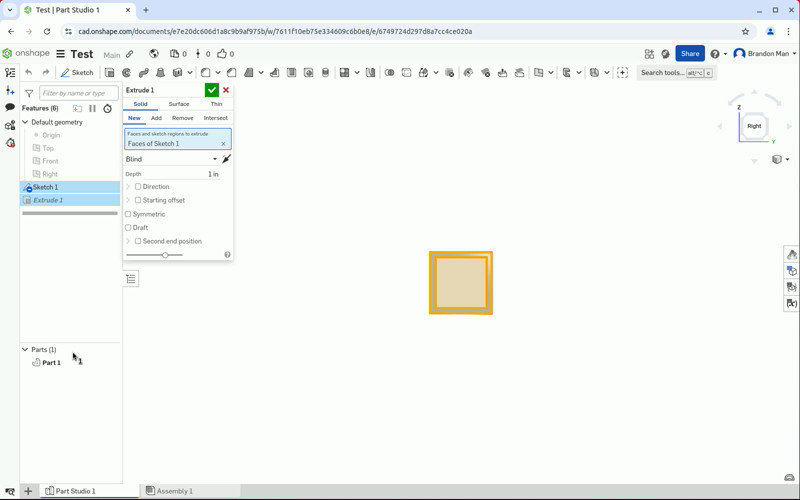
mouse_move(143, 106)
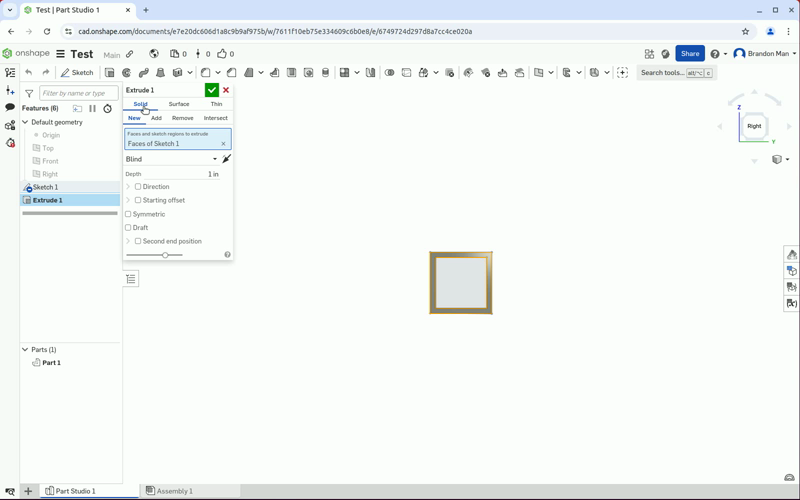
click(143, 106)
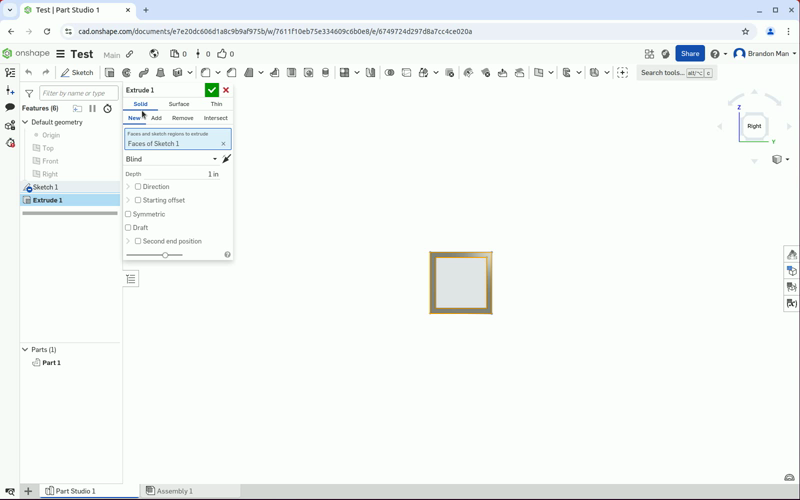
mouse_move(137, 120)
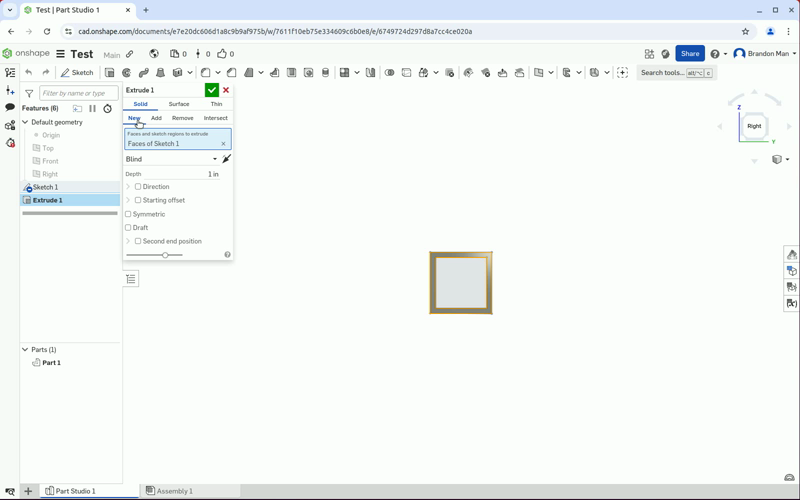
click(137, 120)
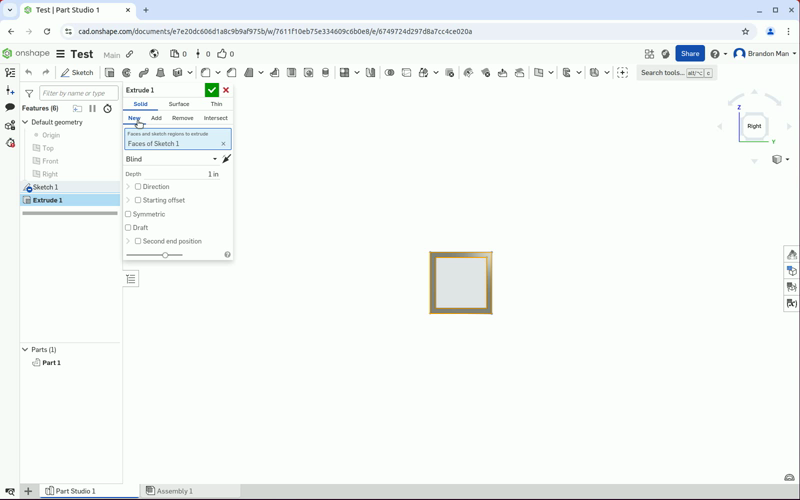
key(tab, 4)
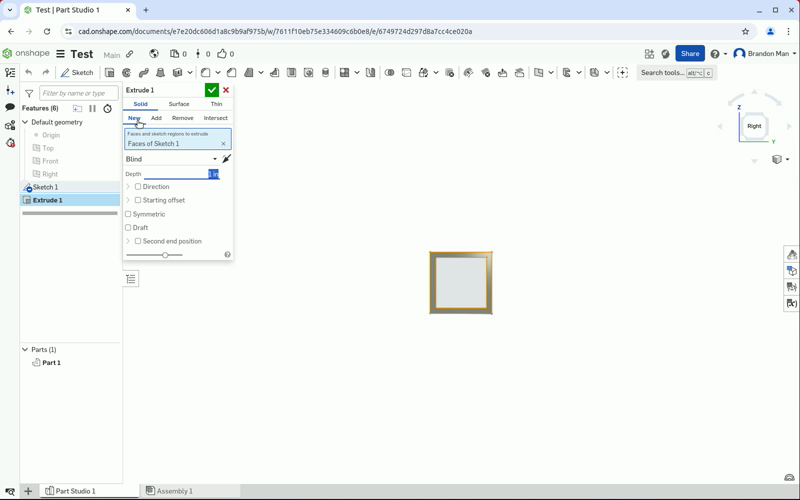
text(22.145)
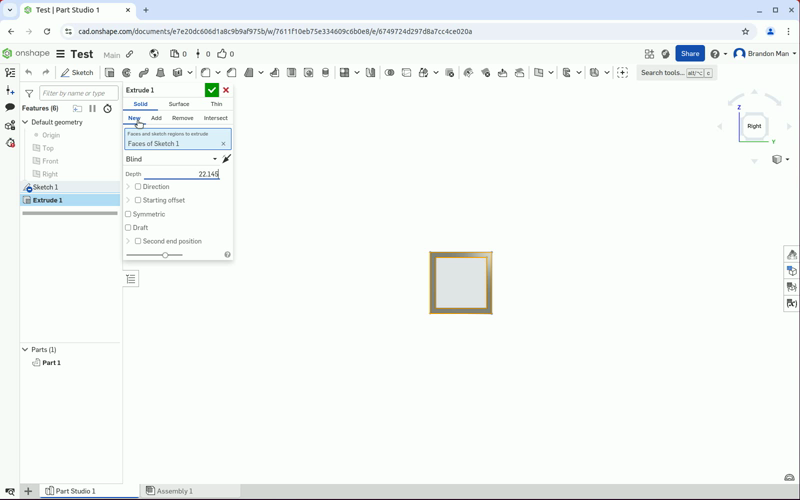
key(enter)
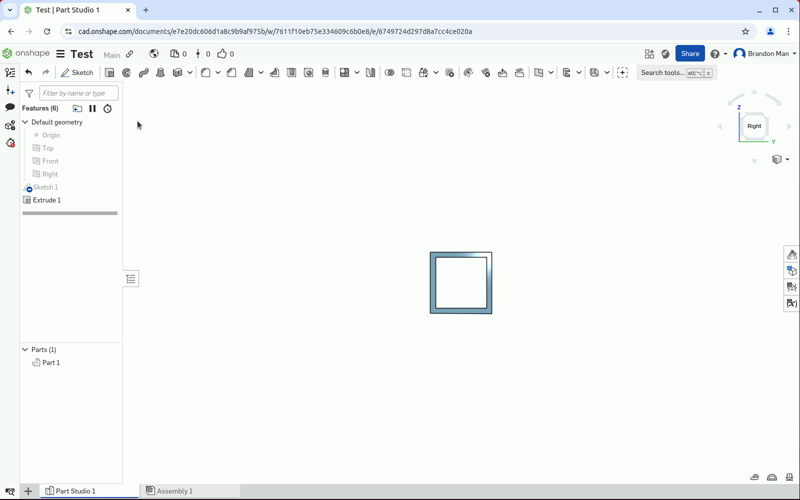
key(shift+h)
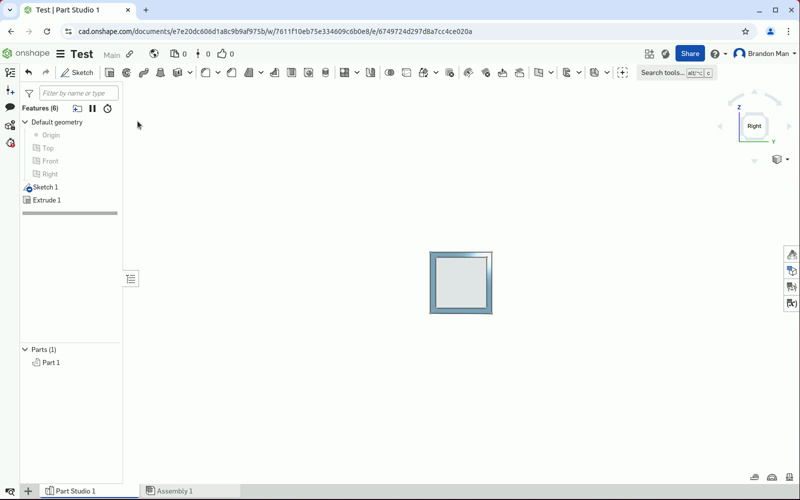
key(shift+h)
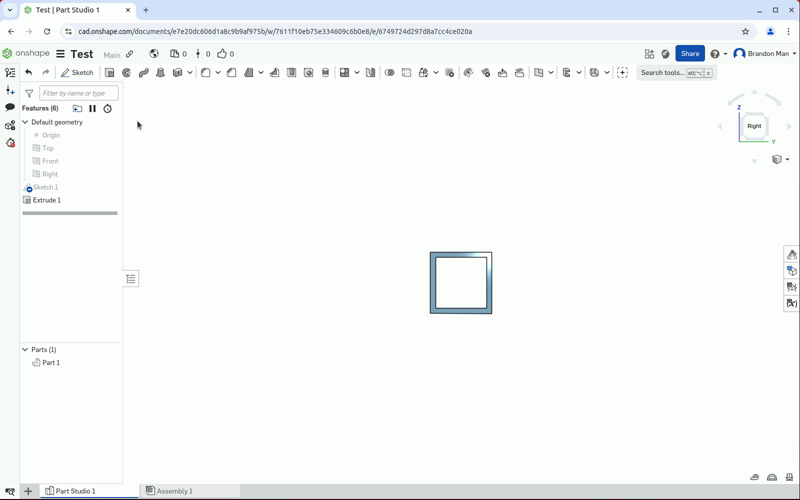
mouse_move(73, 189)
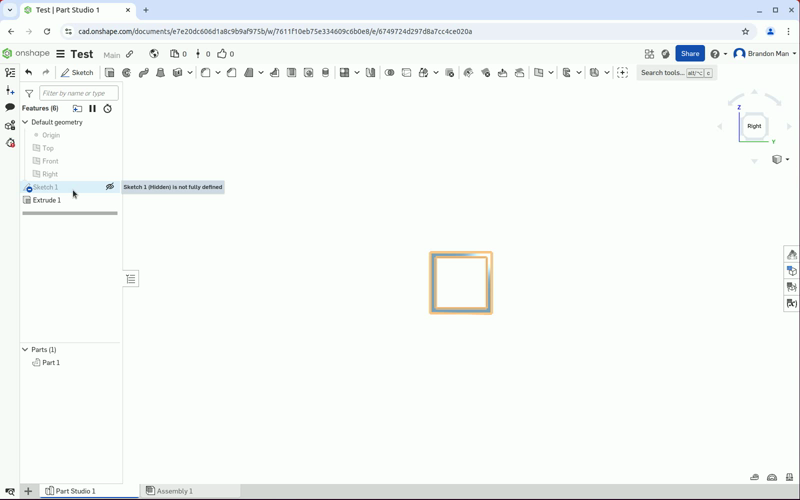
click(73, 189)
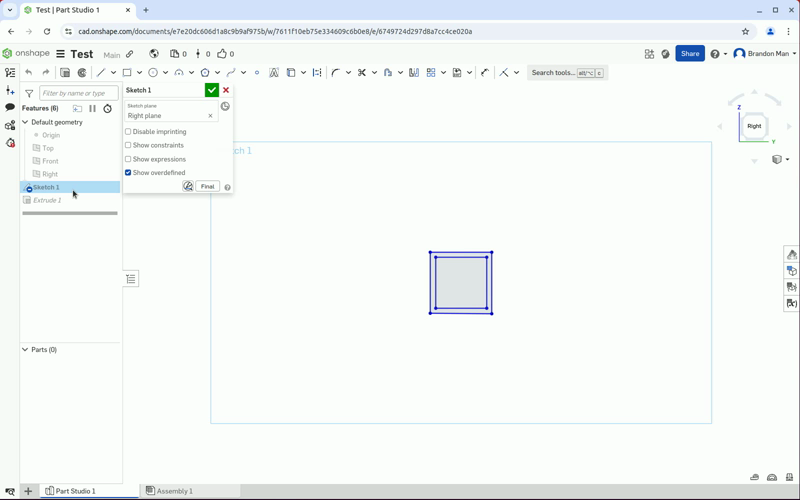
mouse_move(229, 92)
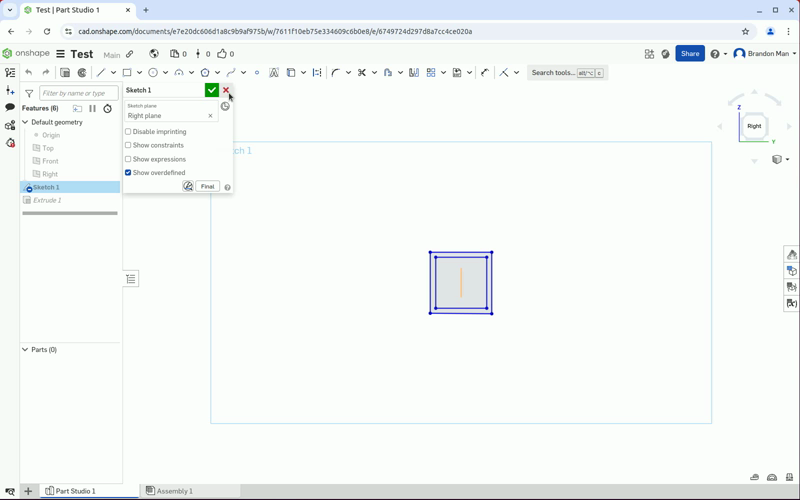
click(229, 92)
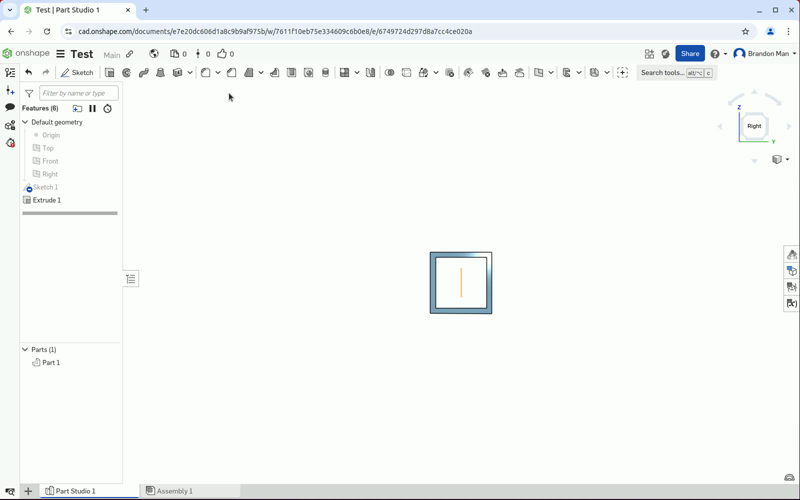
mouse_move(73, 352)
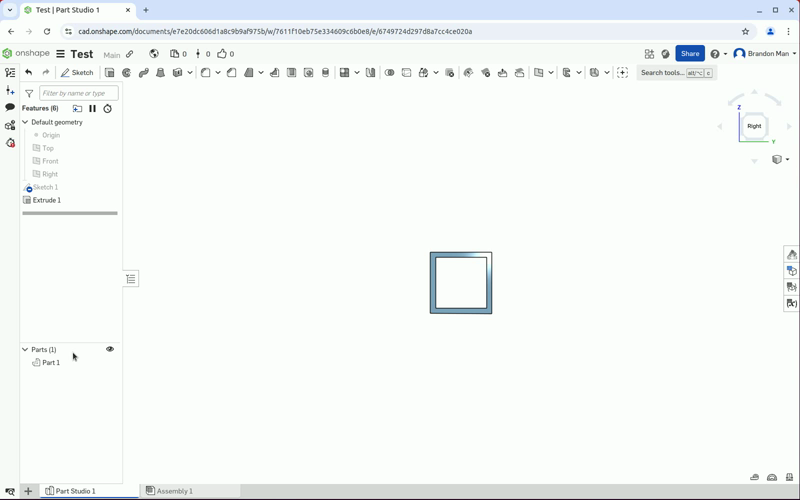
key(y)
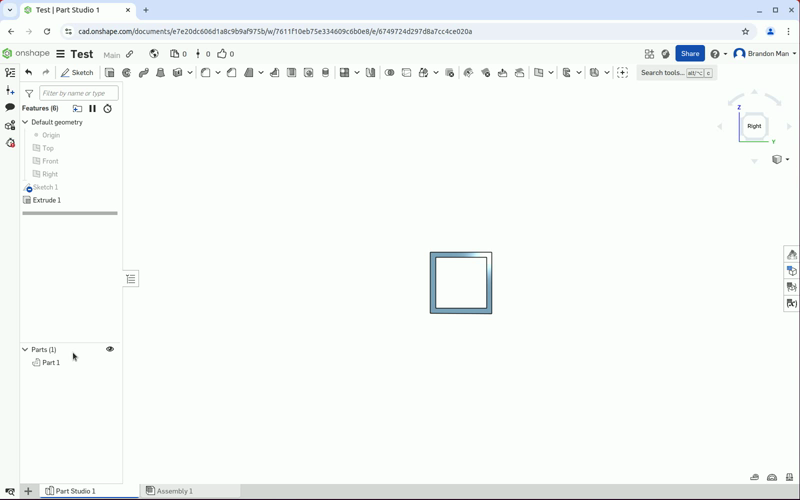
key(shift+p)
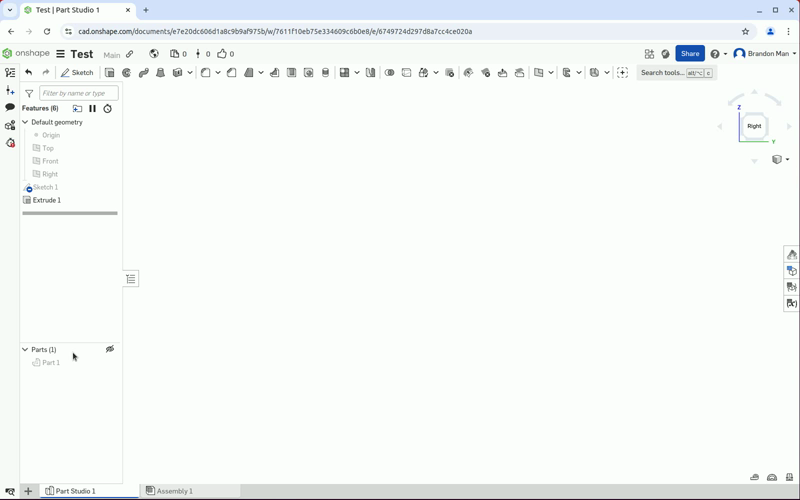
key(space)
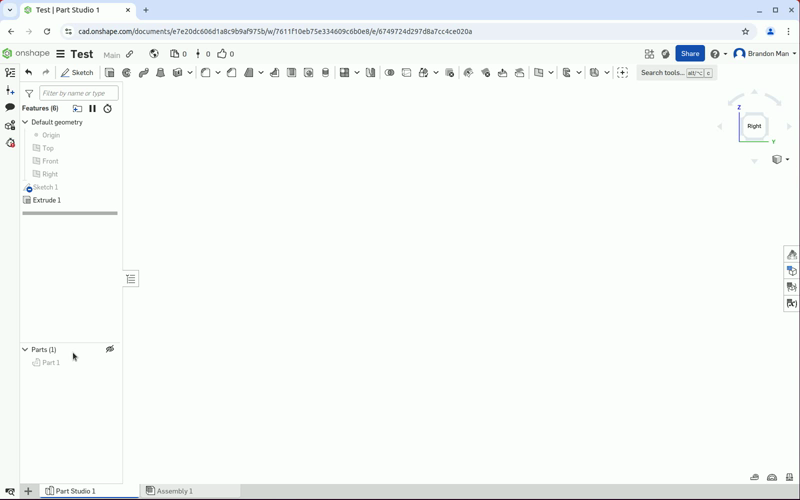
key_down(shift)
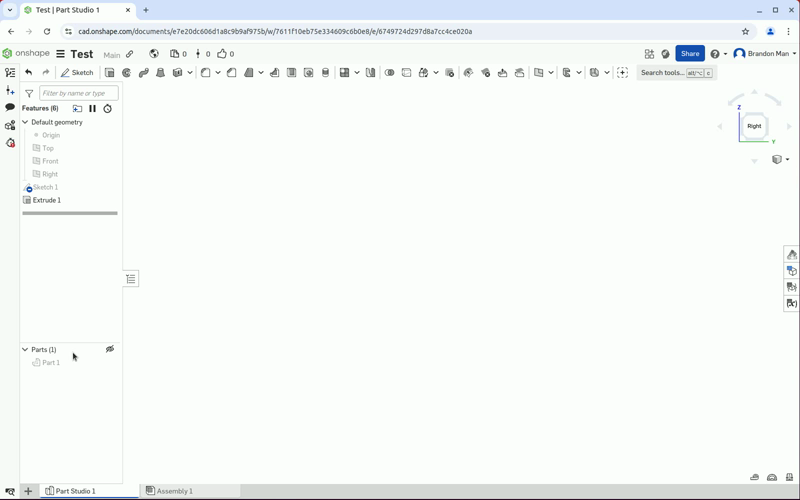
key(right)
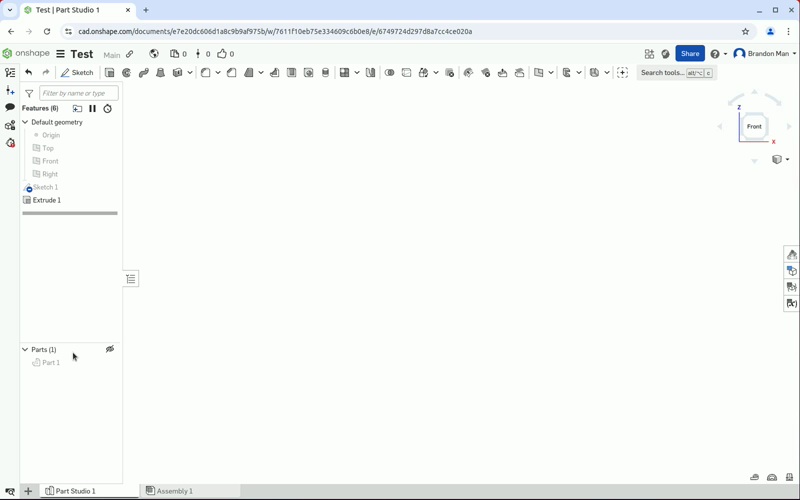
key_up(shift)
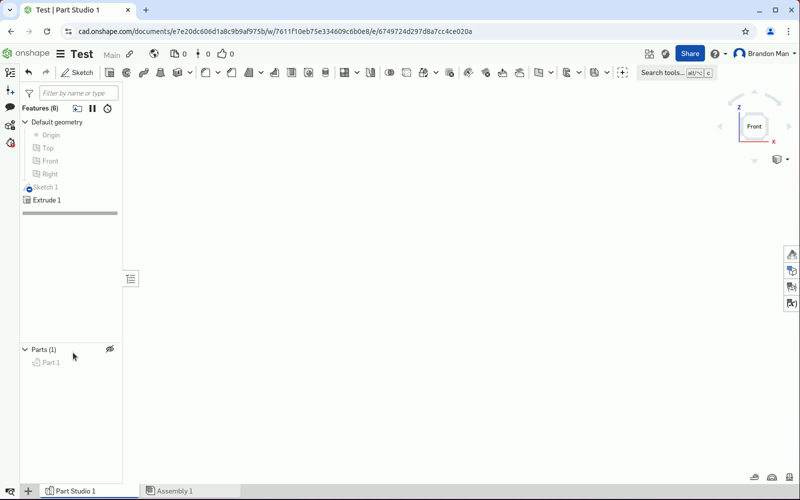
mouse_move(73, 352)
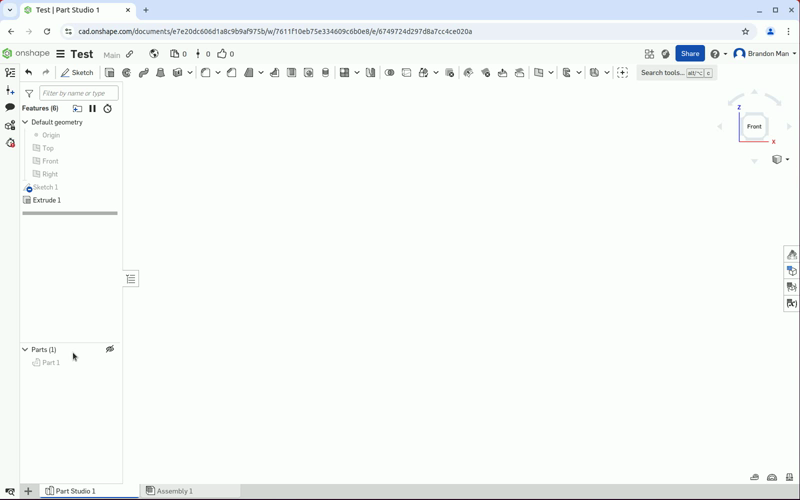
key(shift+y)
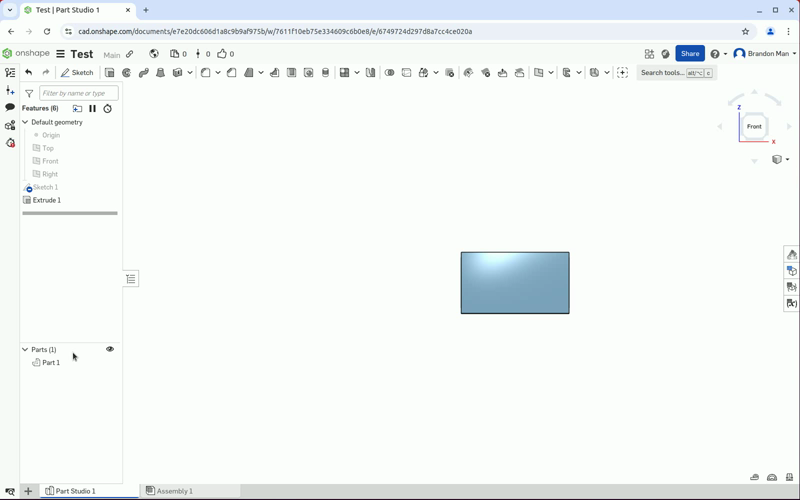
mouse_move(541, 75)
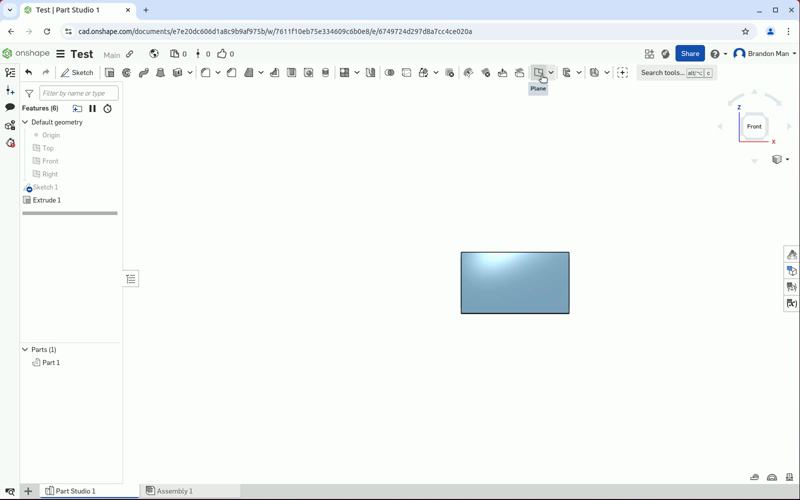
click(541, 75)
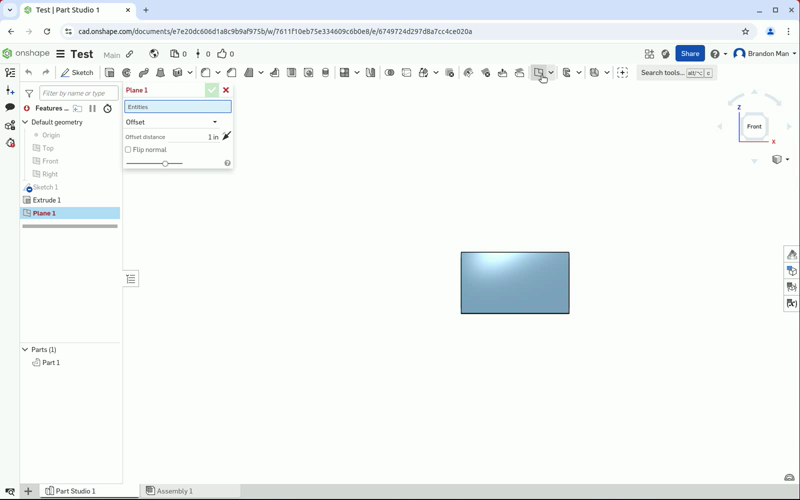
mouse_move(73, 163)
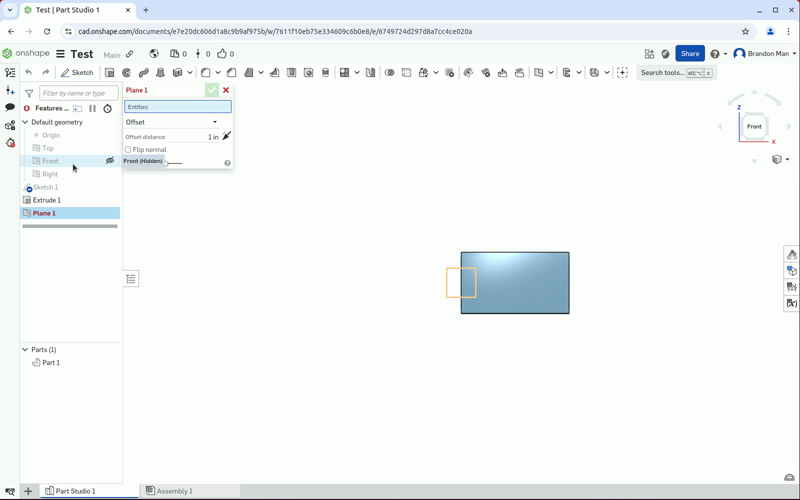
click(73, 163)
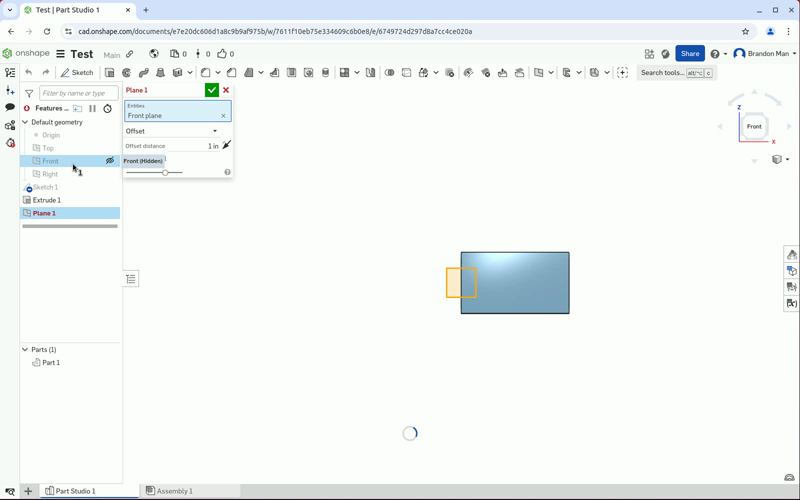
key(tab, 2)
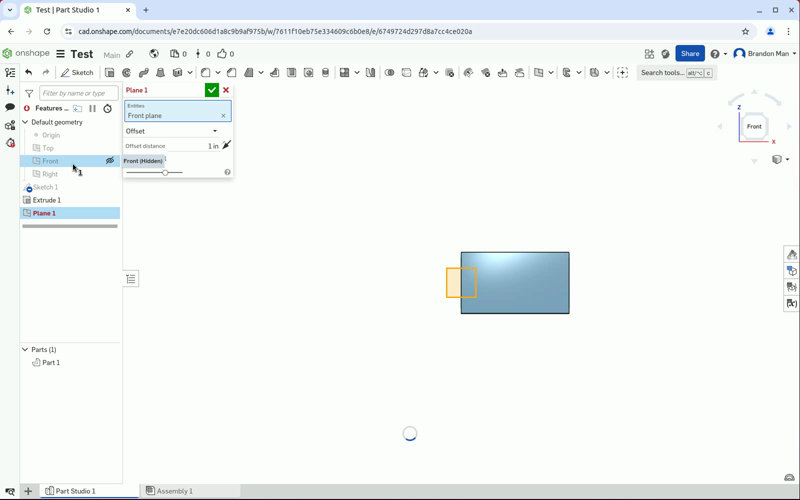
text(6.255)
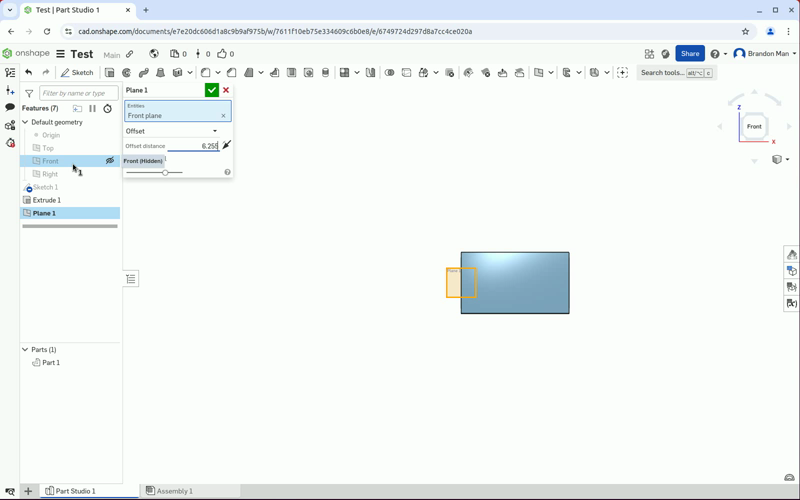
key(enter, 2)
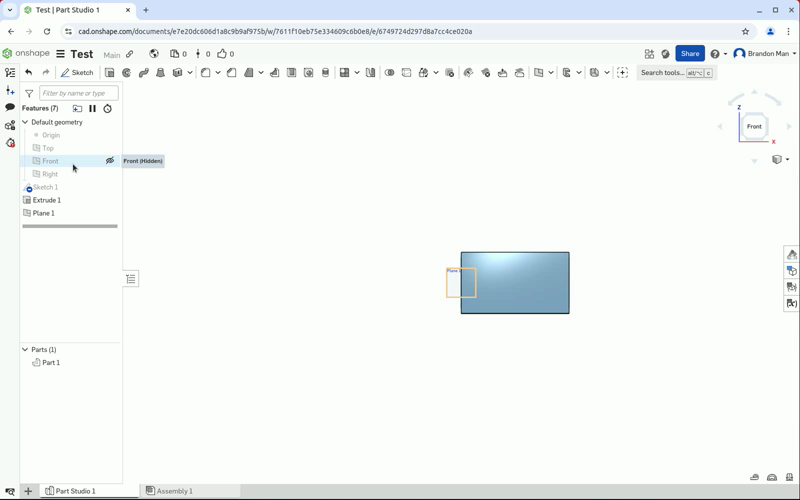
key(shift+s)
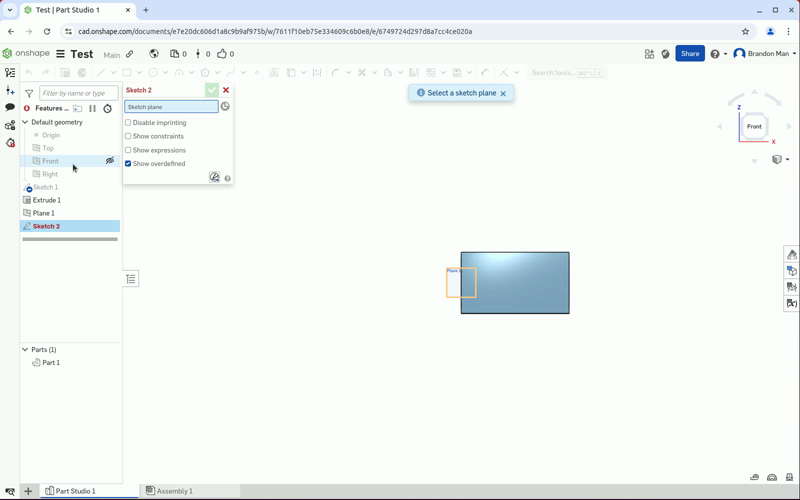
mouse_move(73, 215)
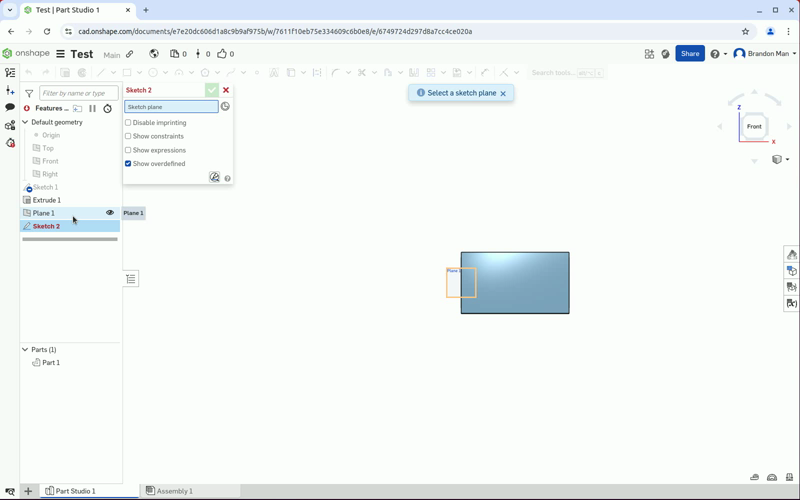
click(73, 215)
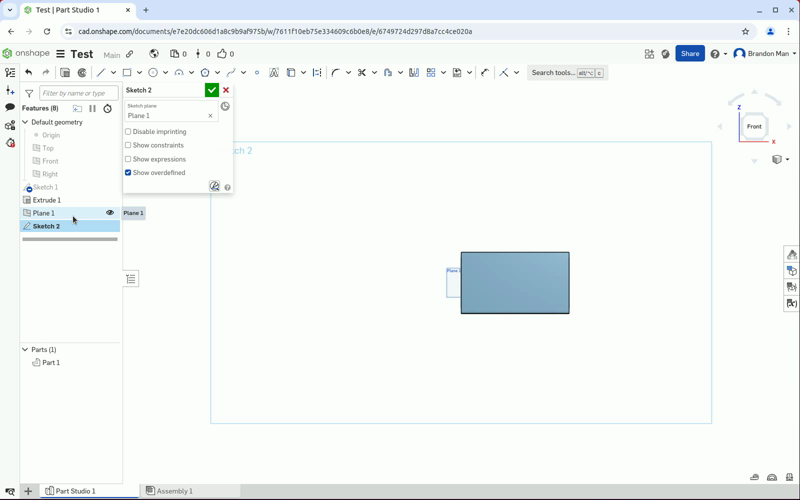
mouse_move(73, 352)
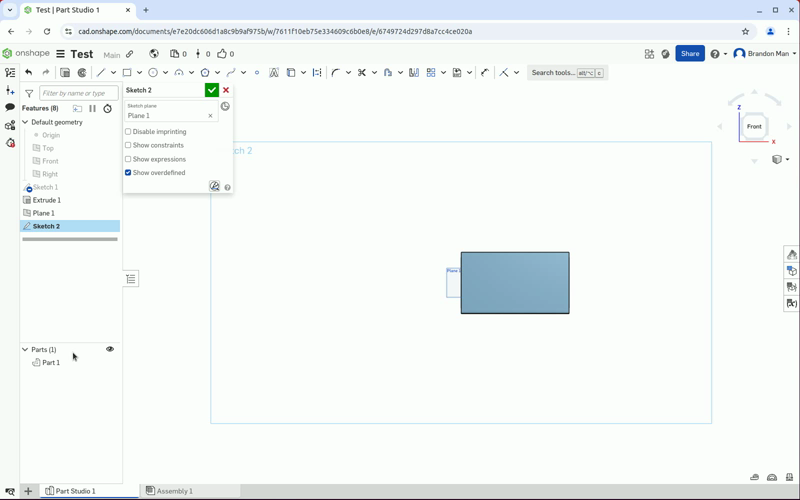
key(y)
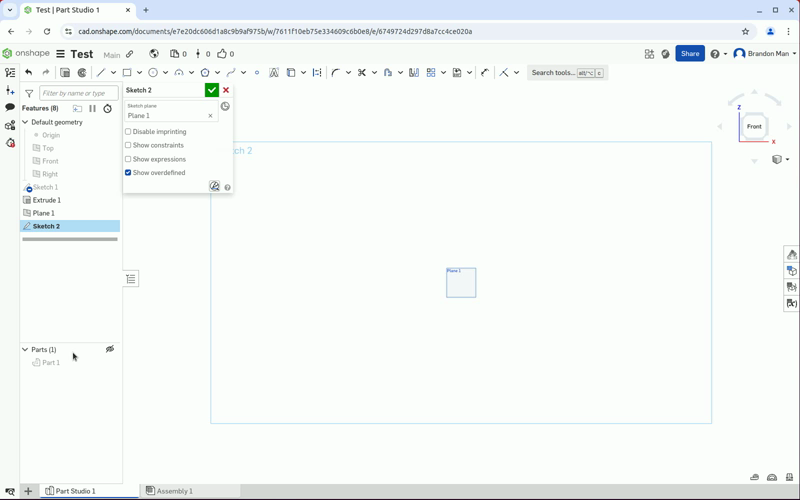
key(l)
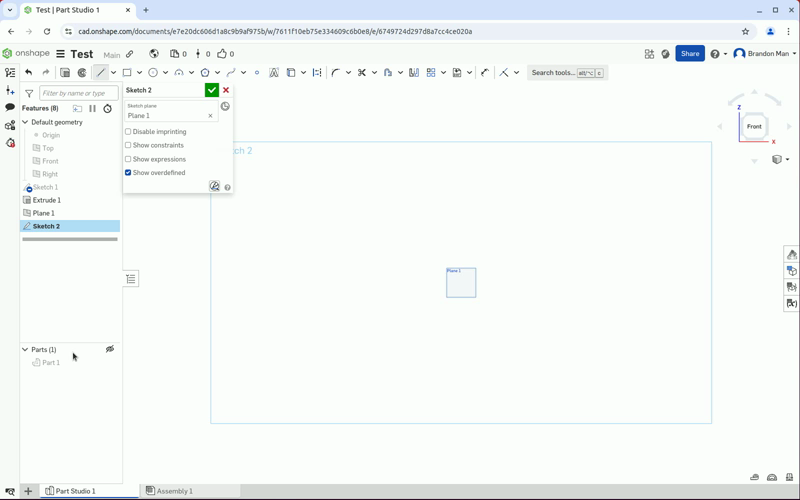
key_down(shift)
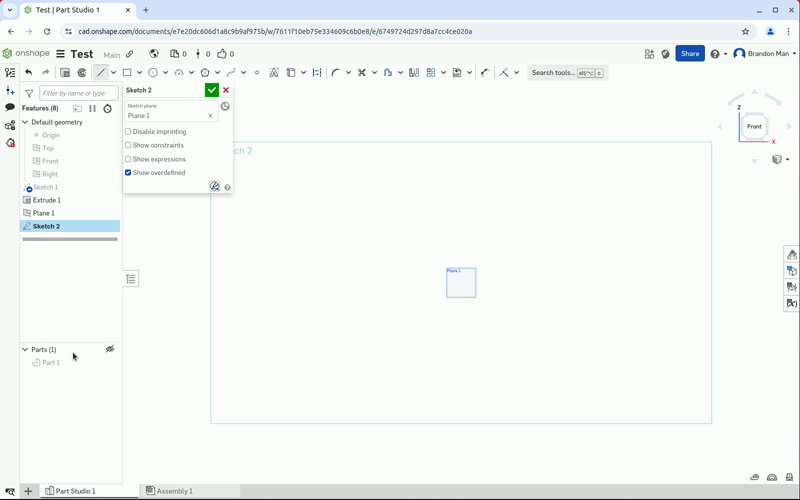
mouse_move(484, 308)
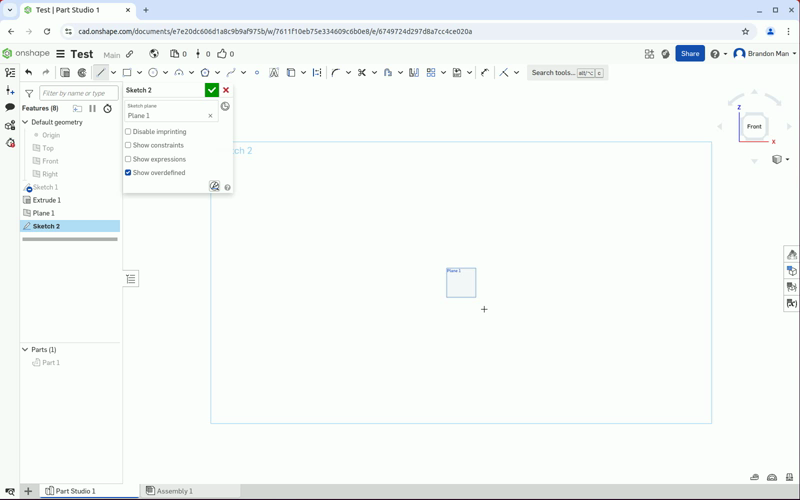
click(484, 308)
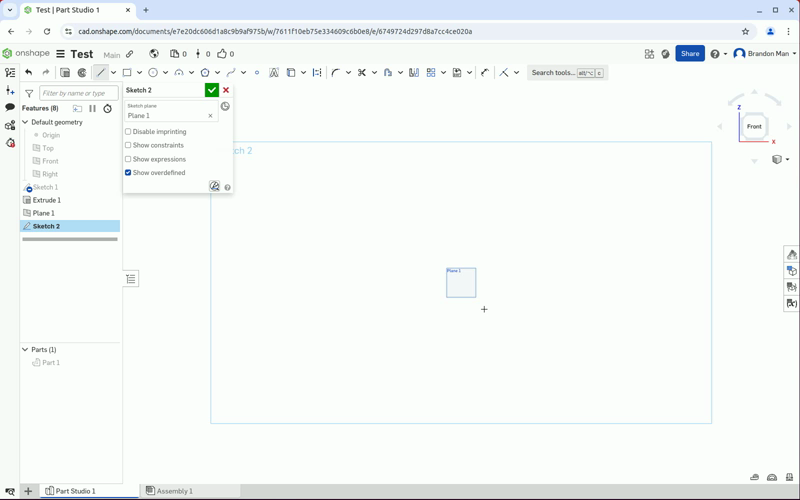
key_up(shift)
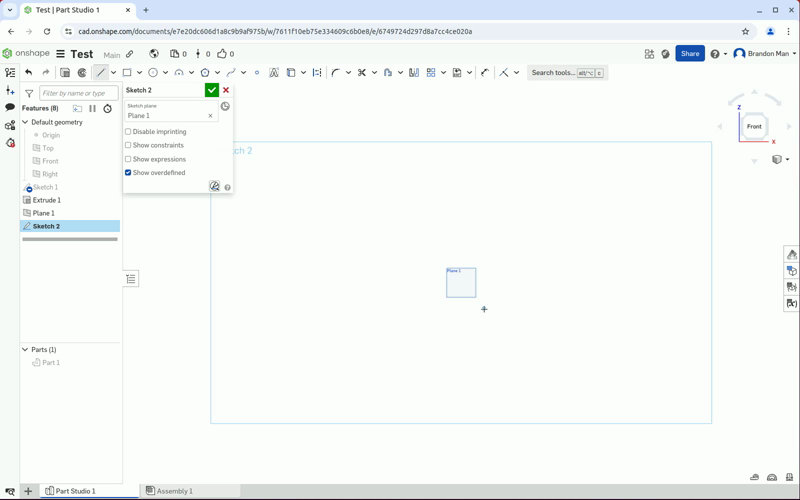
key_down(shift)
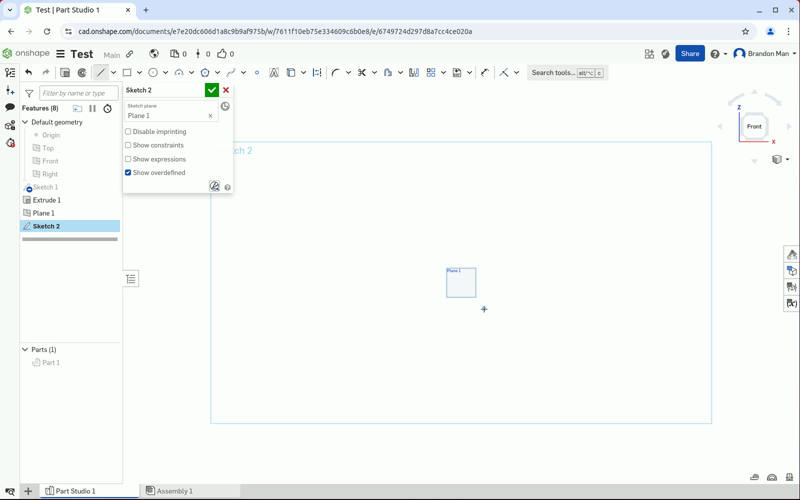
mouse_move(568, 308)
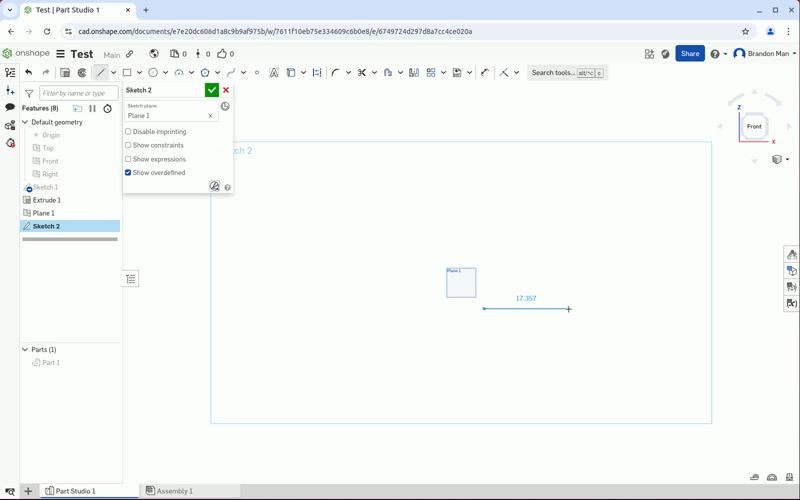
click(568, 308)
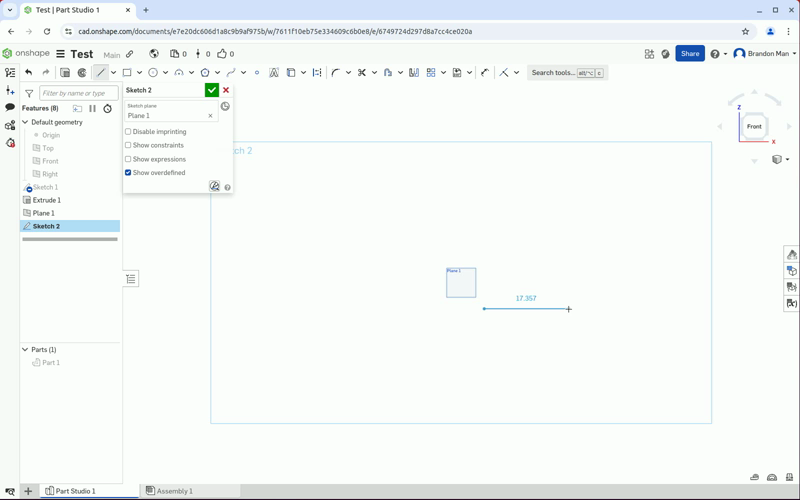
key_up(shift)
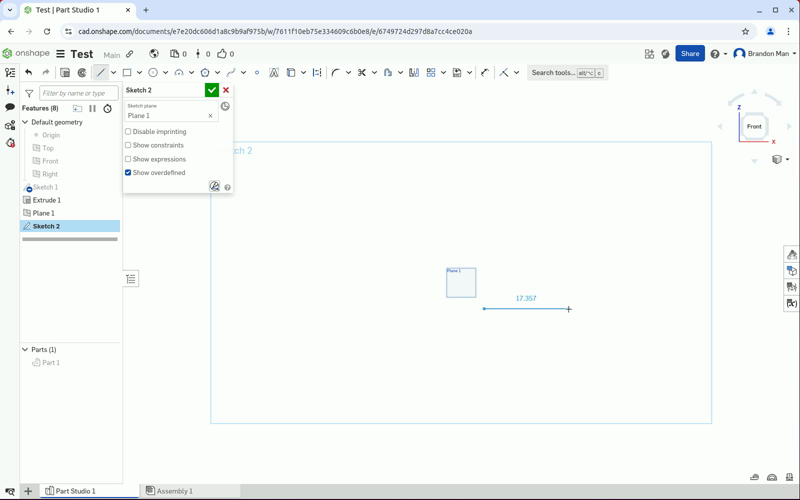
key_down(shift)
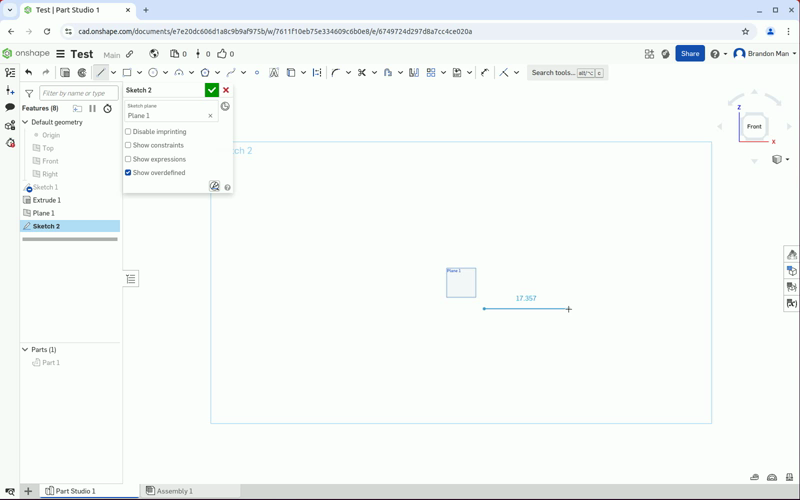
mouse_move(589, 308)
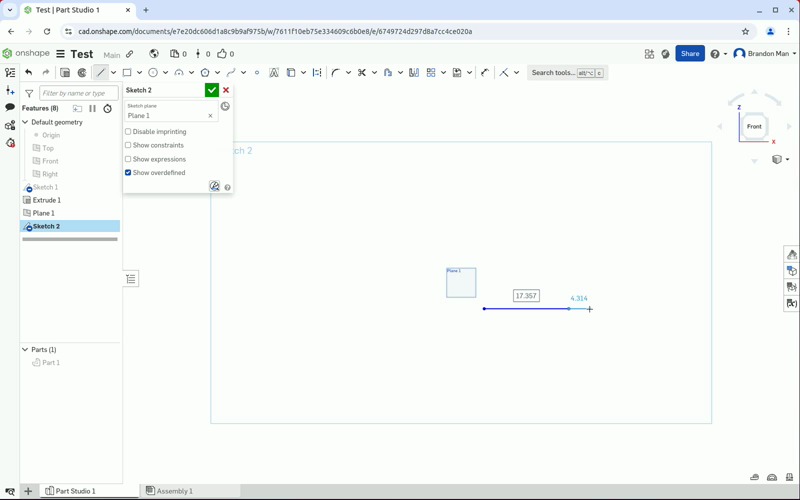
mouse_move(568, 257)
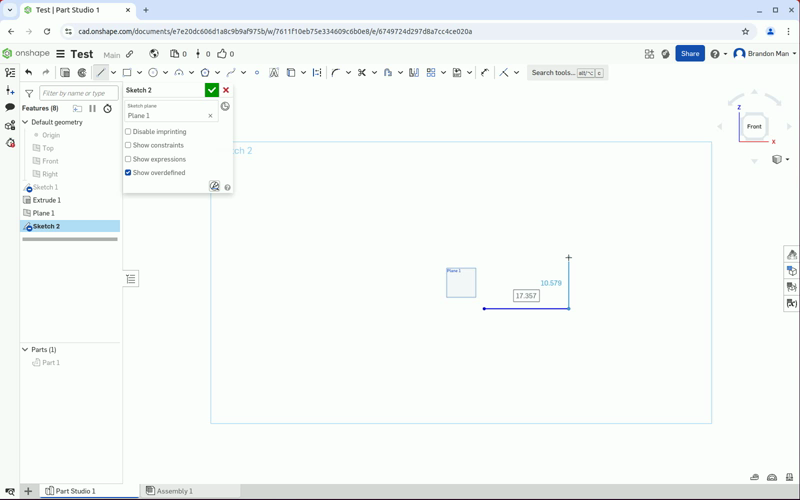
click(568, 257)
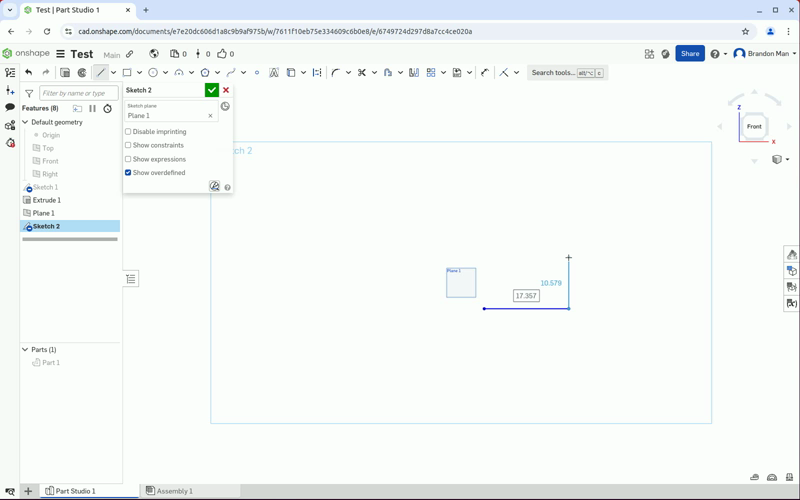
key_up(shift)
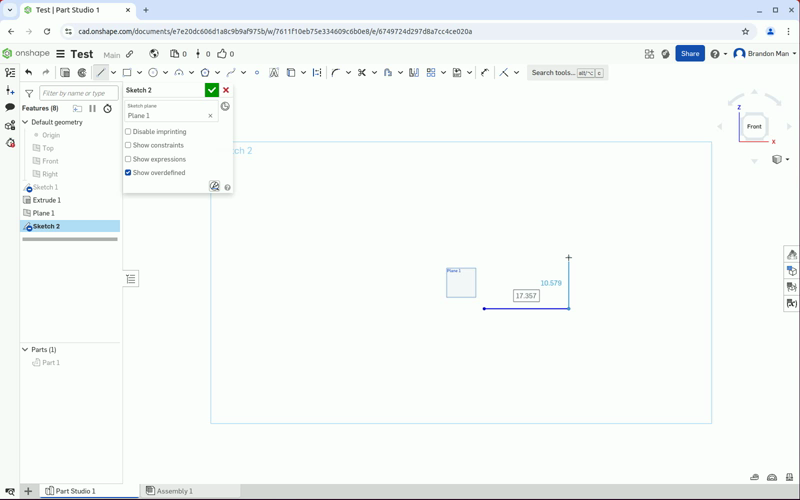
key_down(shift)
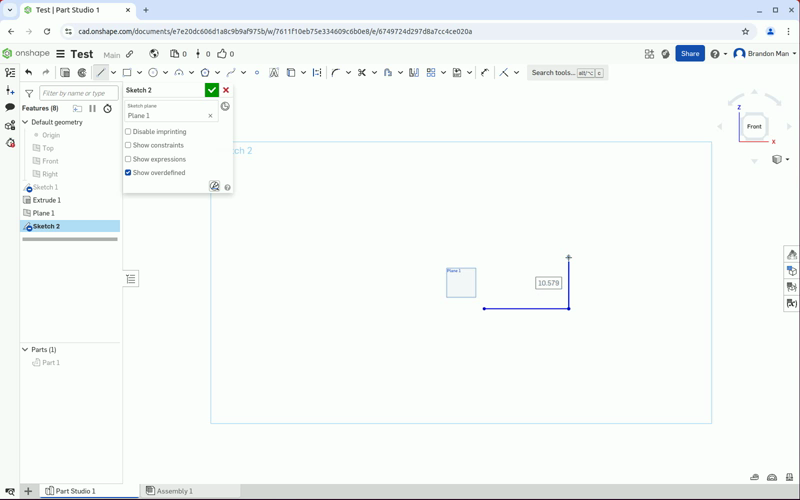
mouse_move(484, 257)
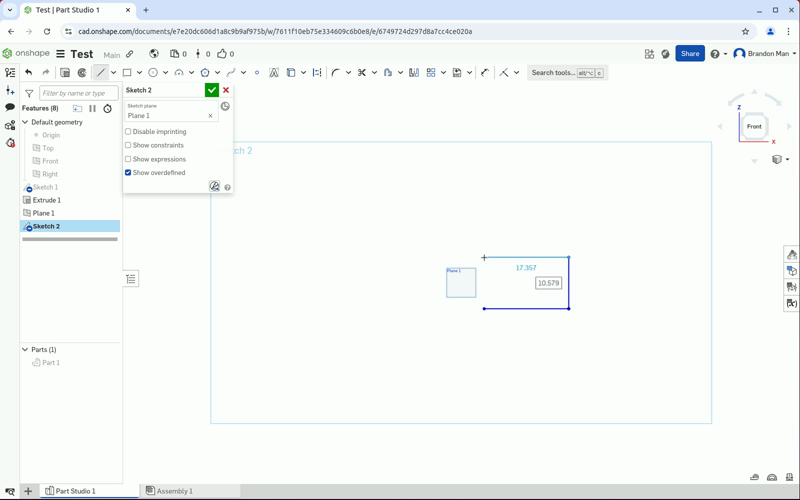
click(484, 257)
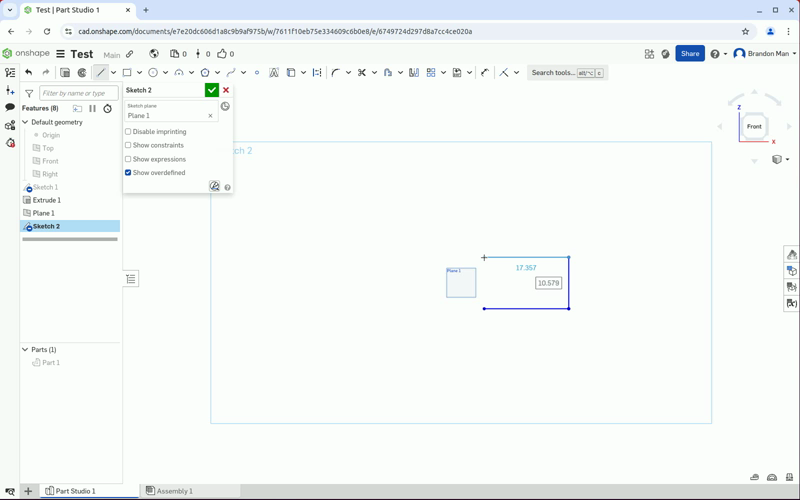
key_up(shift)
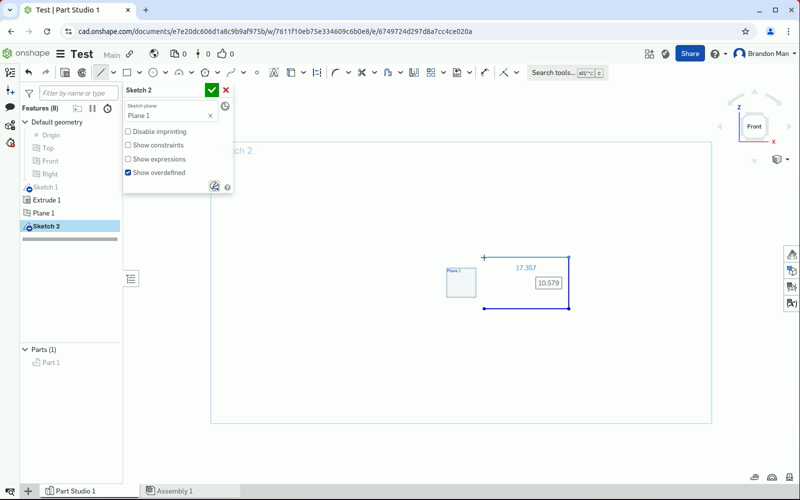
mouse_move(514, 257)
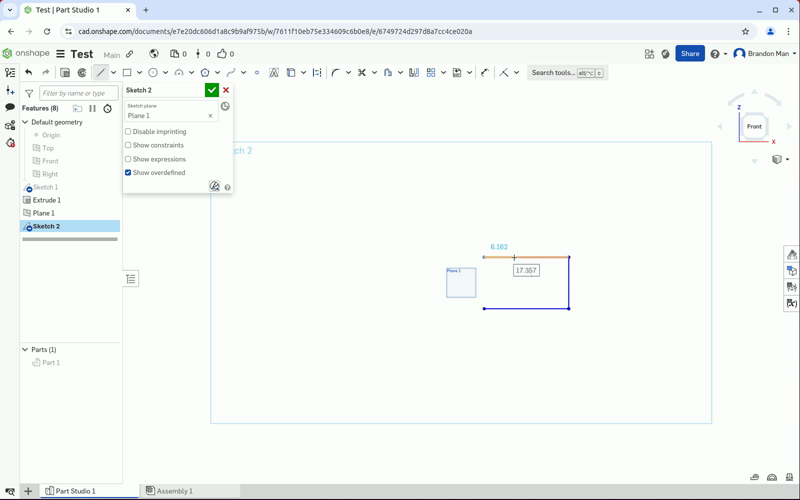
key_down(shift)
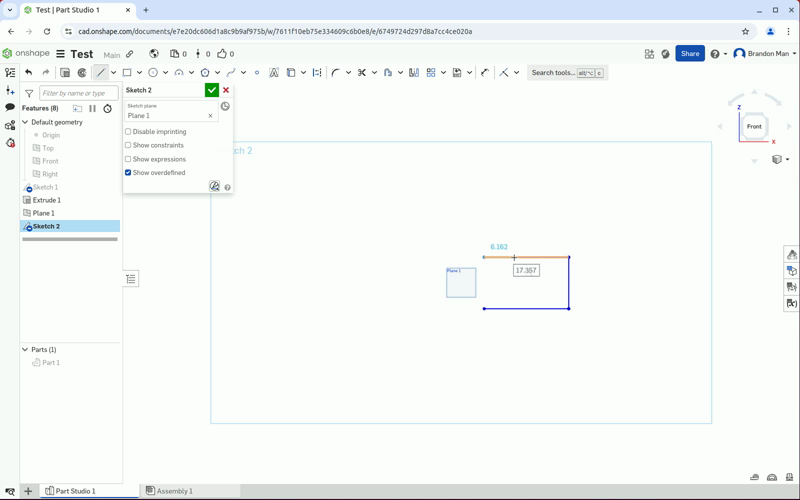
mouse_move(484, 308)
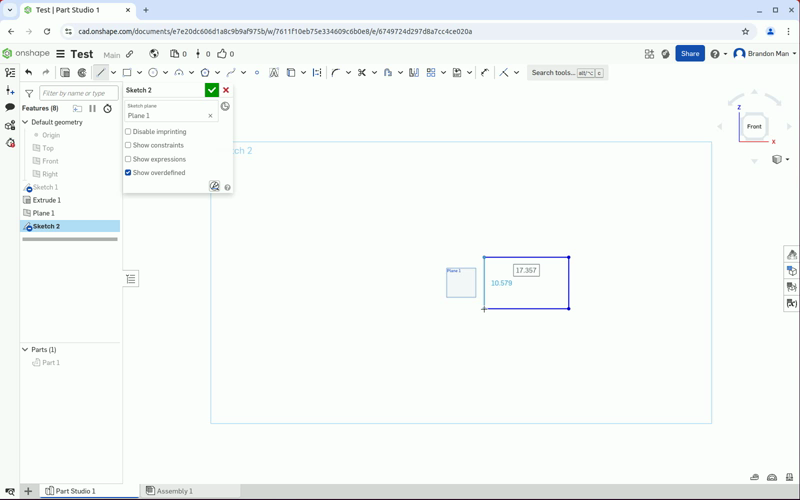
key_up(shift)
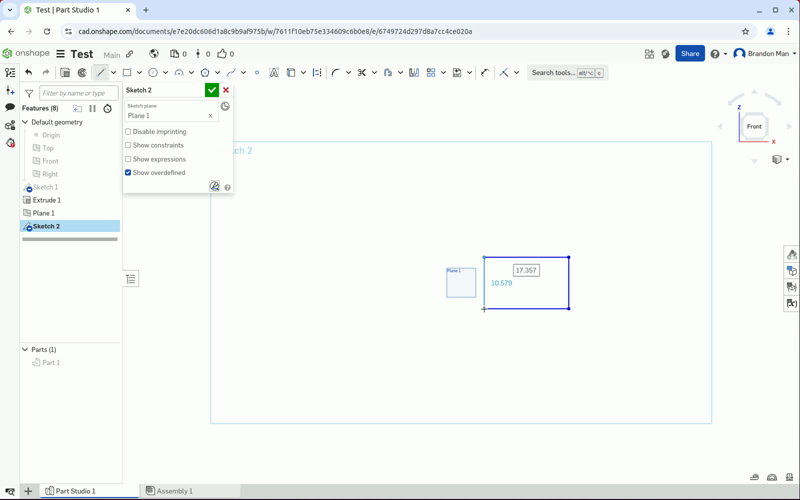
click(484, 308)
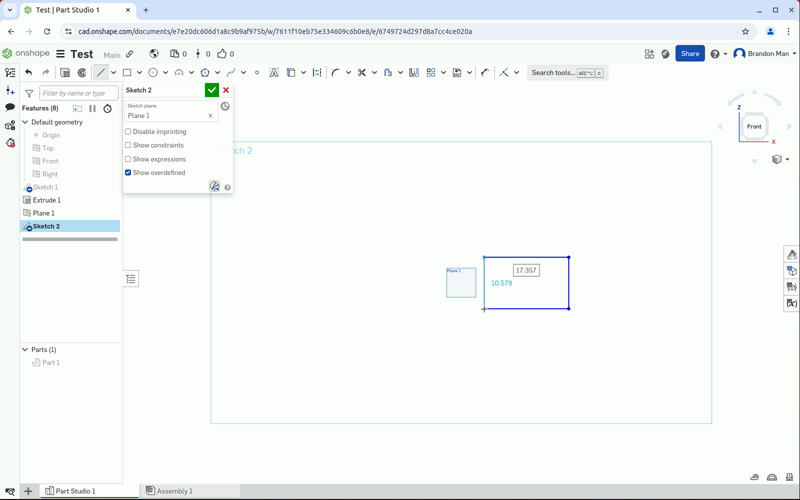
key(esc)
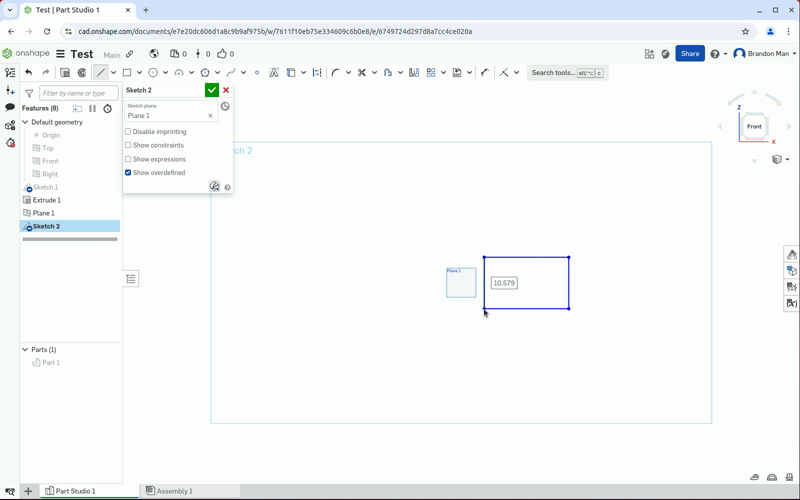
mouse_move(554, 278)
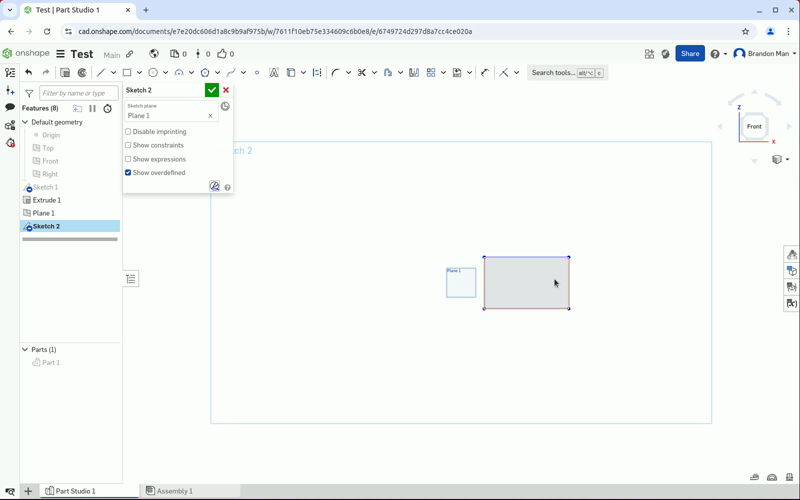
click(554, 278)
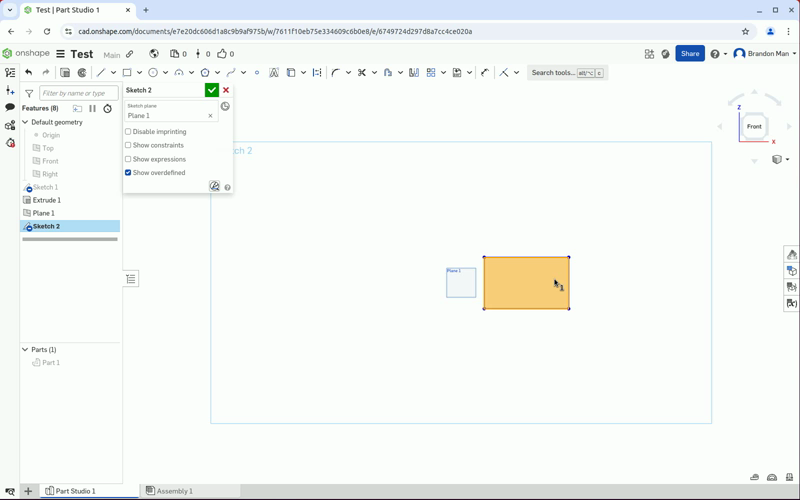
mouse_move(73, 352)
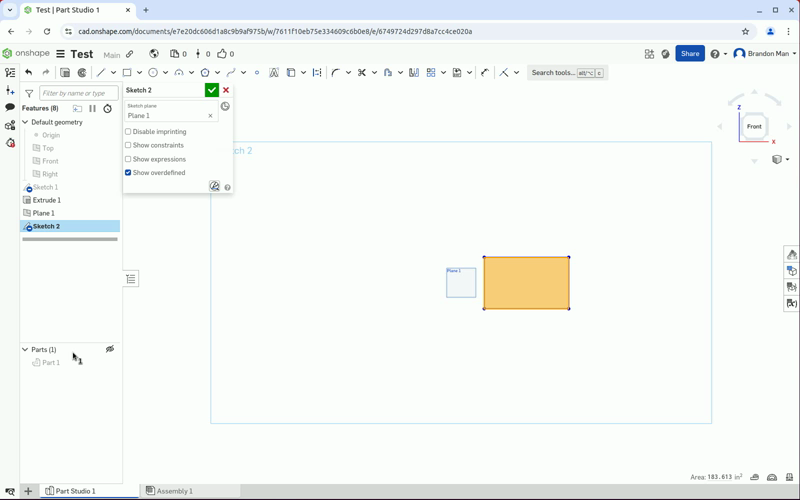
key(shift+y)
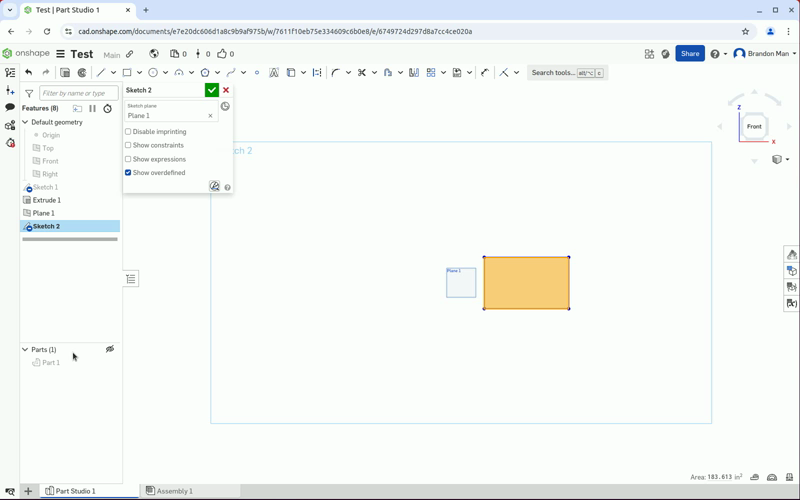
key(shift+e)
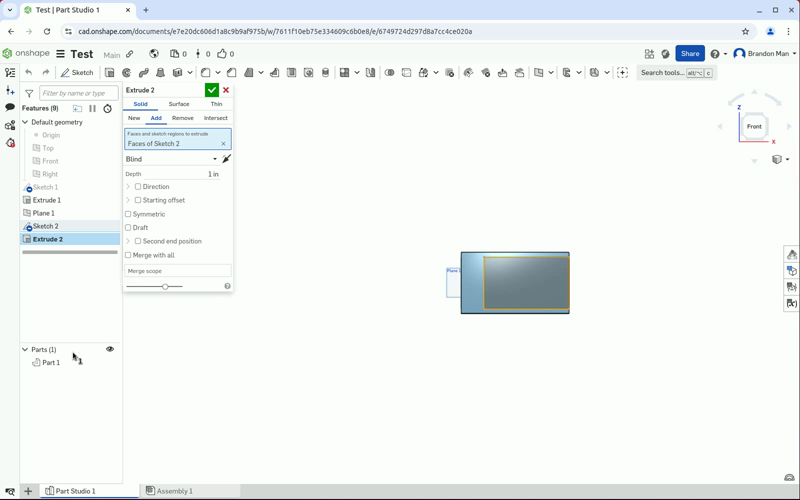
mouse_move(143, 106)
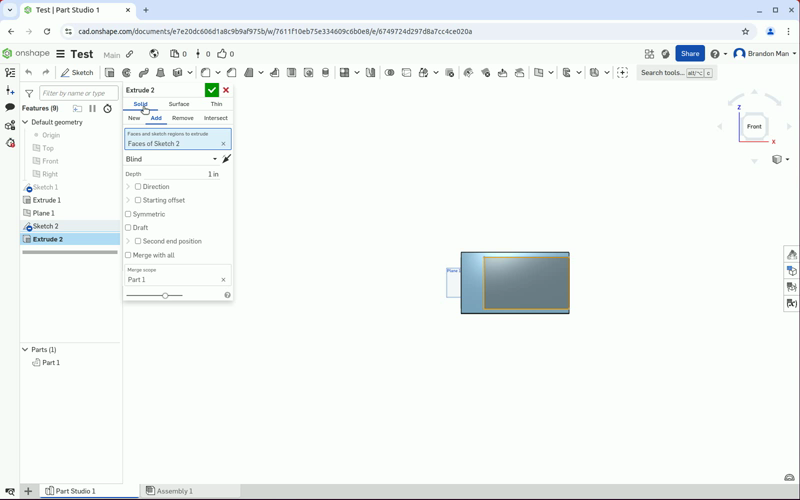
click(143, 106)
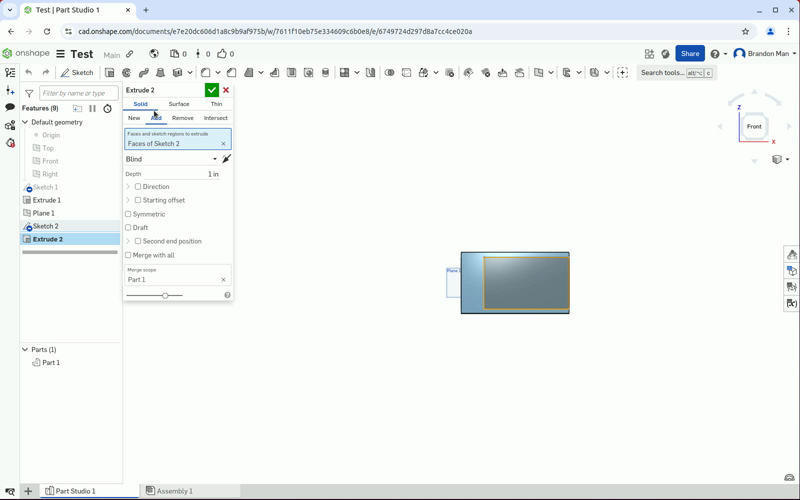
mouse_move(186, 120)
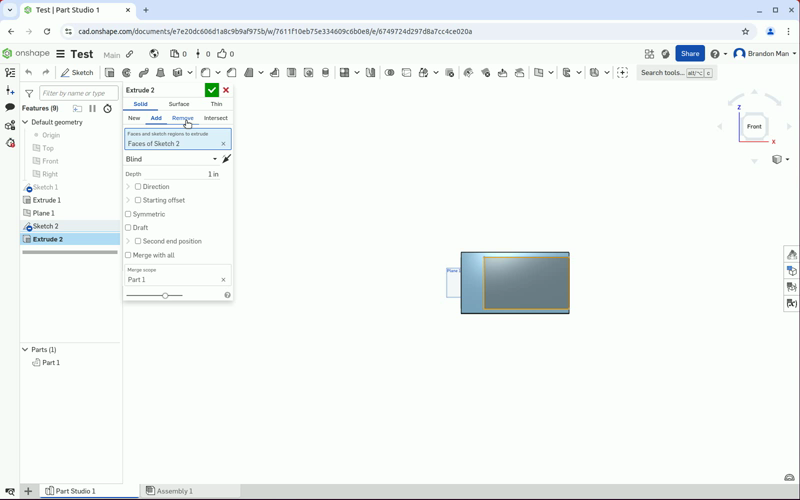
click(186, 120)
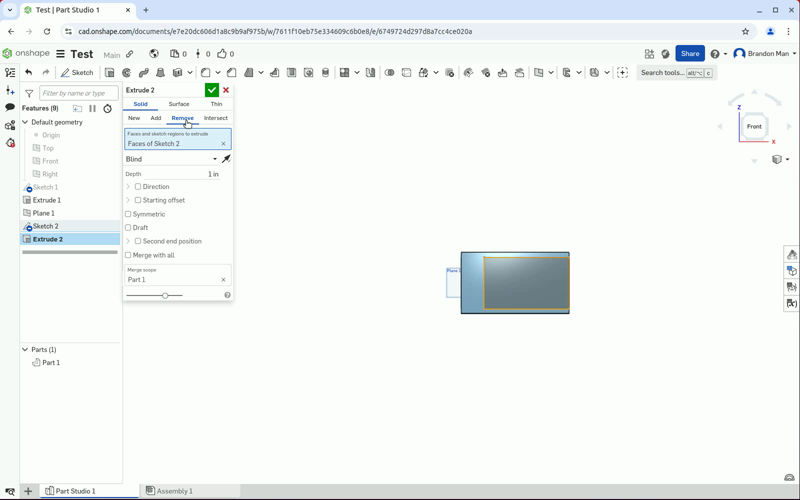
key(tab, 4)
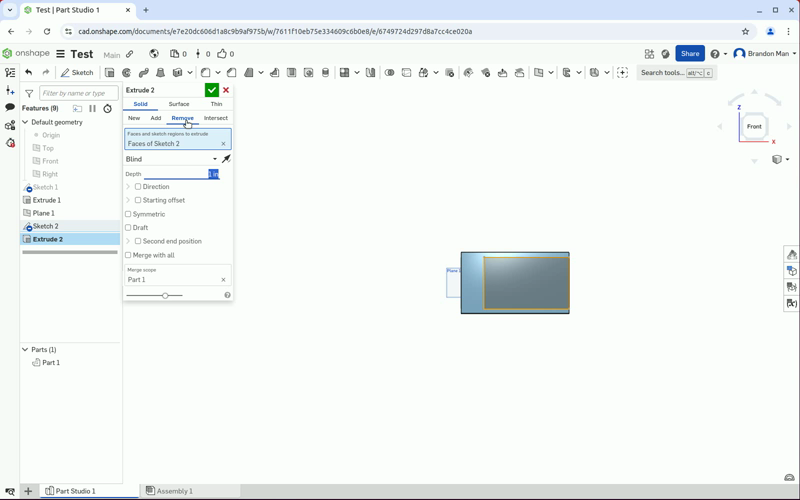
text(16.368)
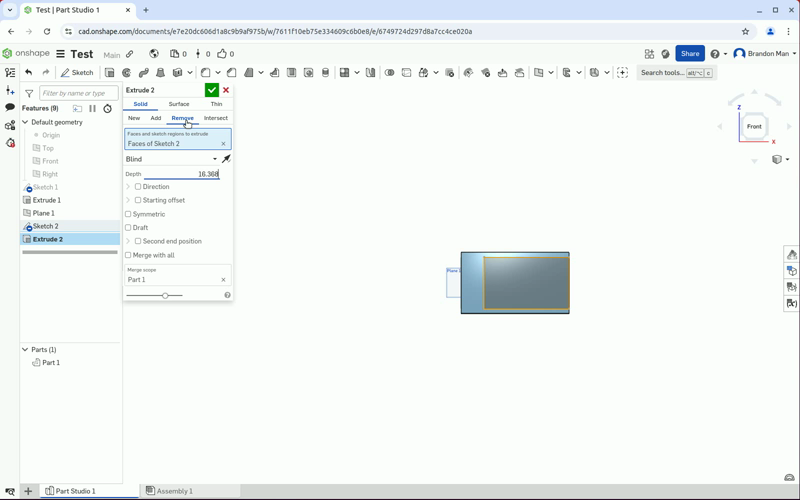
key(tab, 6)
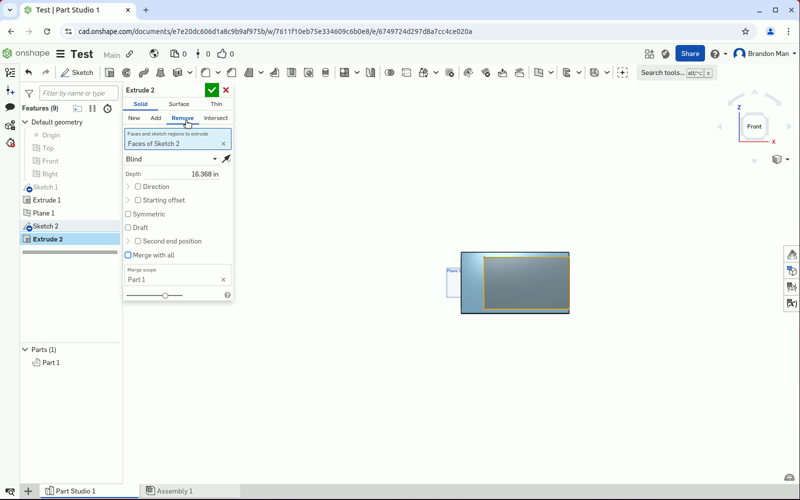
key(space)
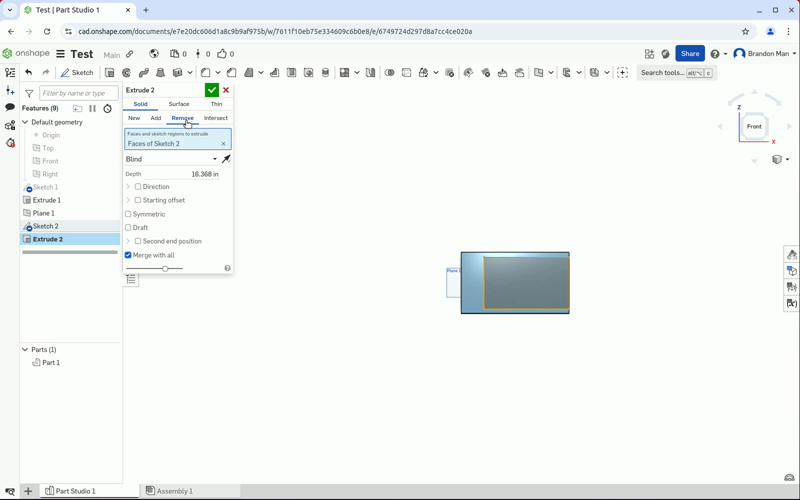
key(enter)
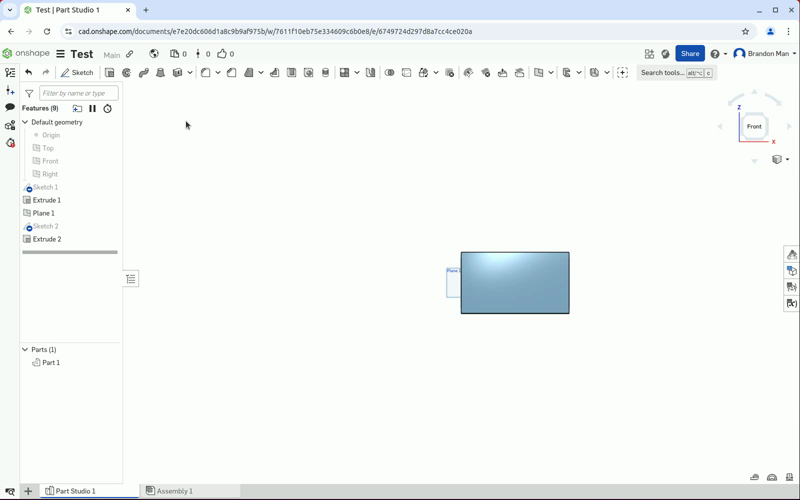
key(shift+h)
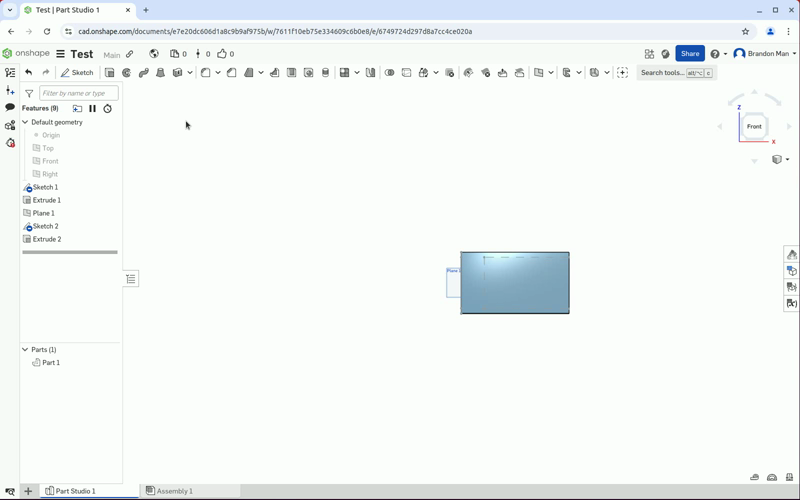
key(shift+h)
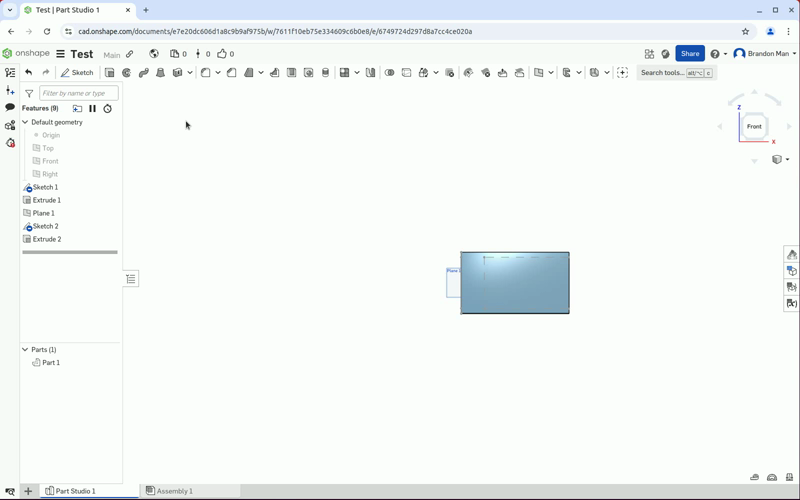
key(shift+7)
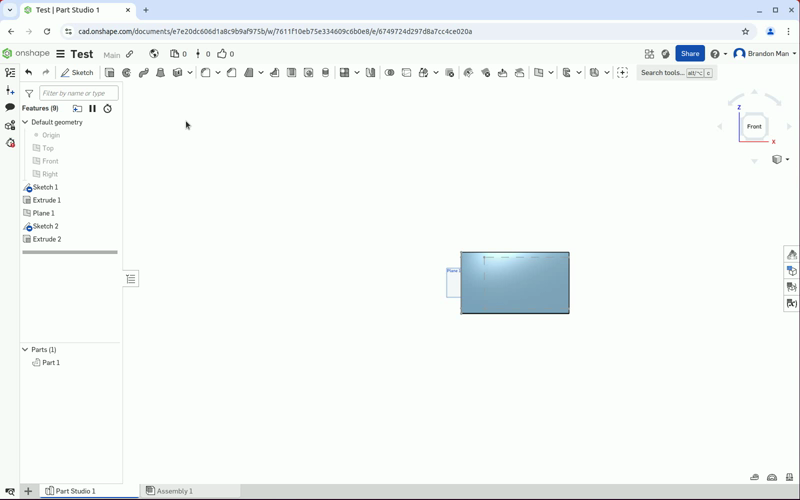
key(left, 2)
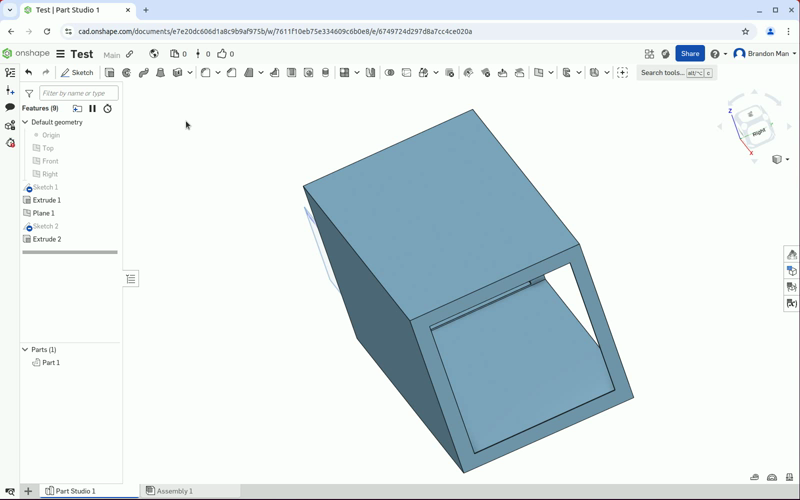
key(down, 2)
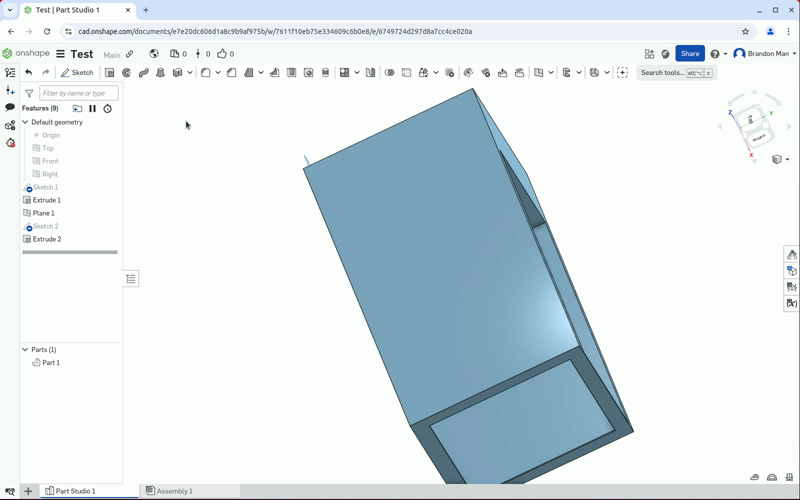
key(up, 2)
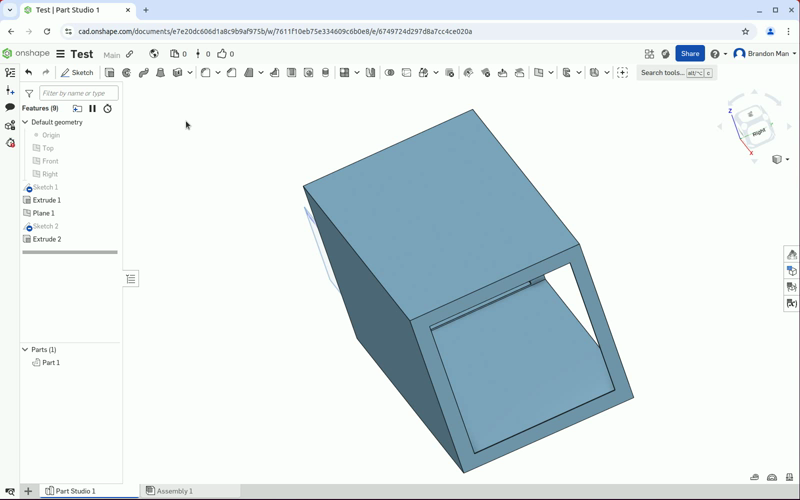
key(right, 2)
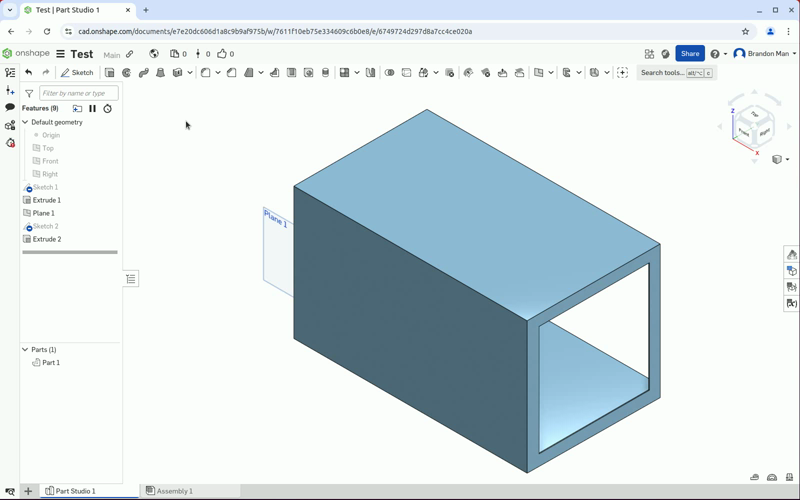
mouse_move(73, 189)
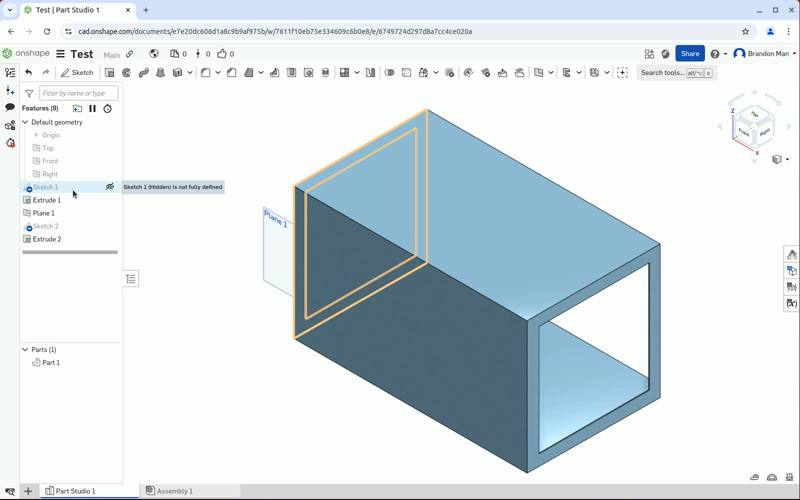
click(73, 189)